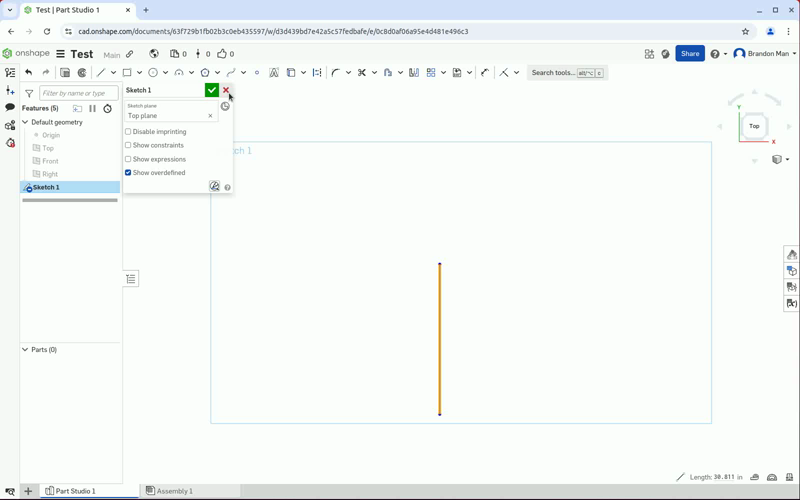
key(shift+h)
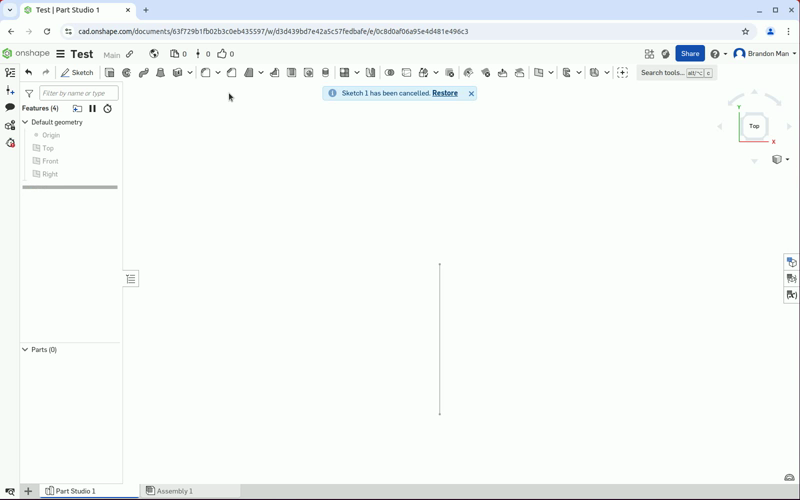
mouse_move(73, 352)
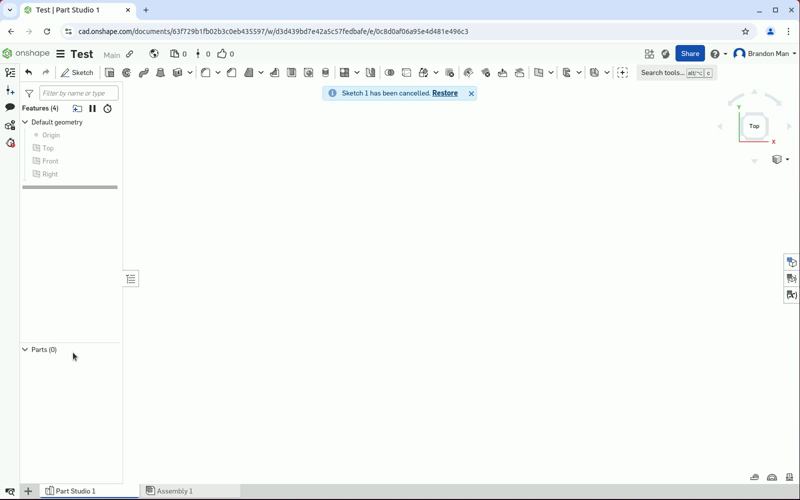
key(y)
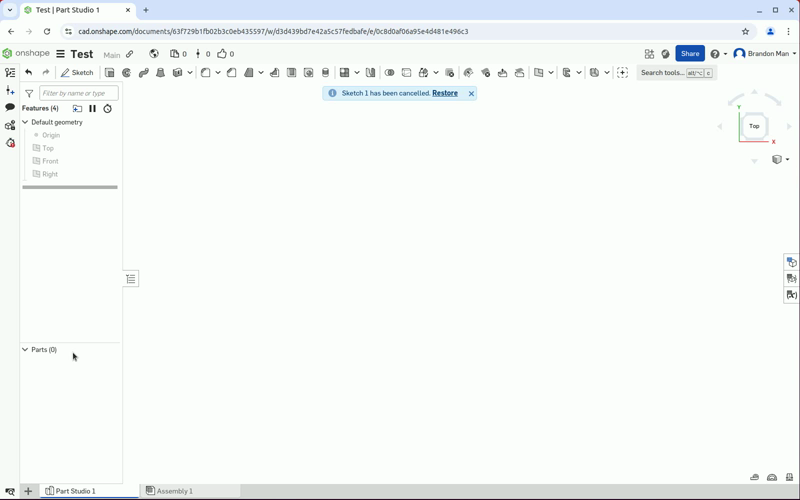
key(shift+p)
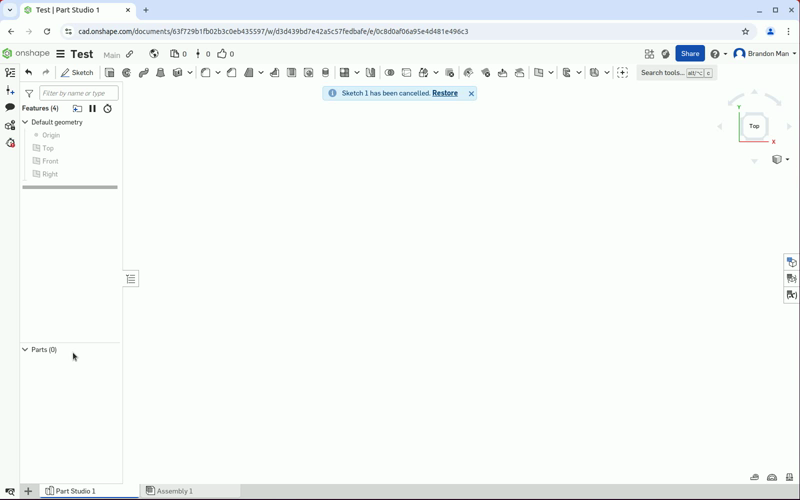
key(space)
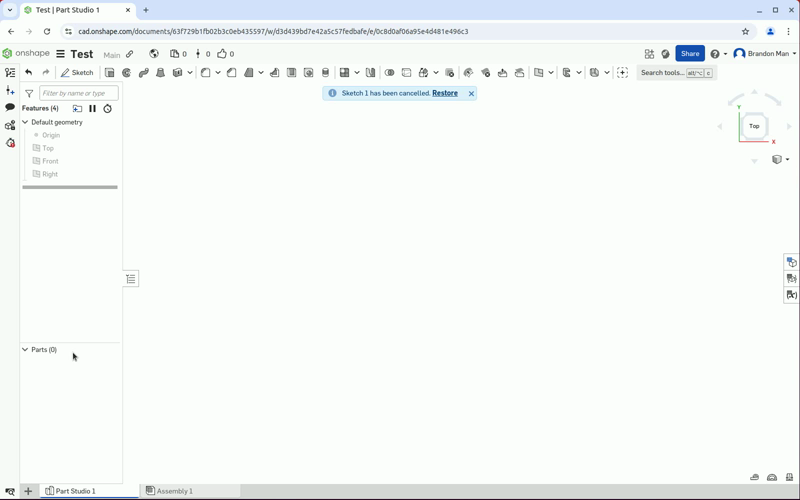
key_down(shift)
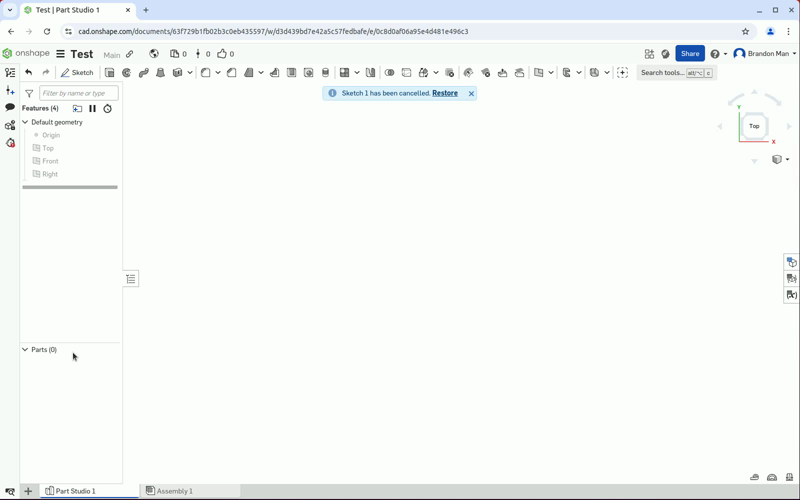
key(up)
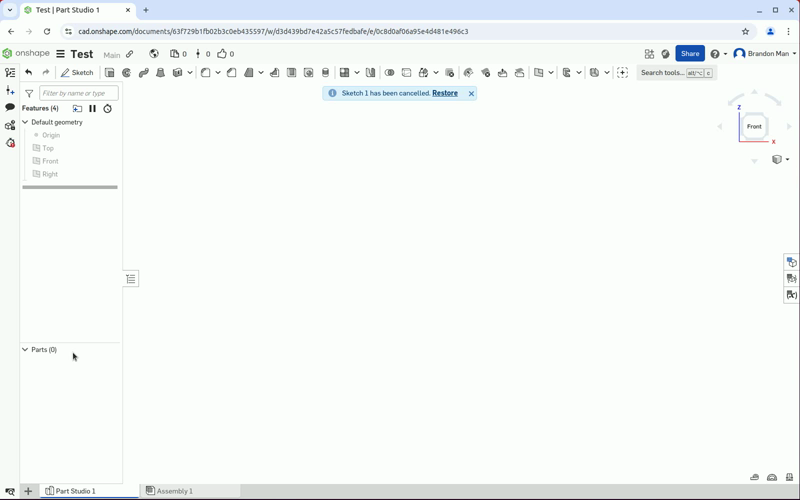
key_up(shift)
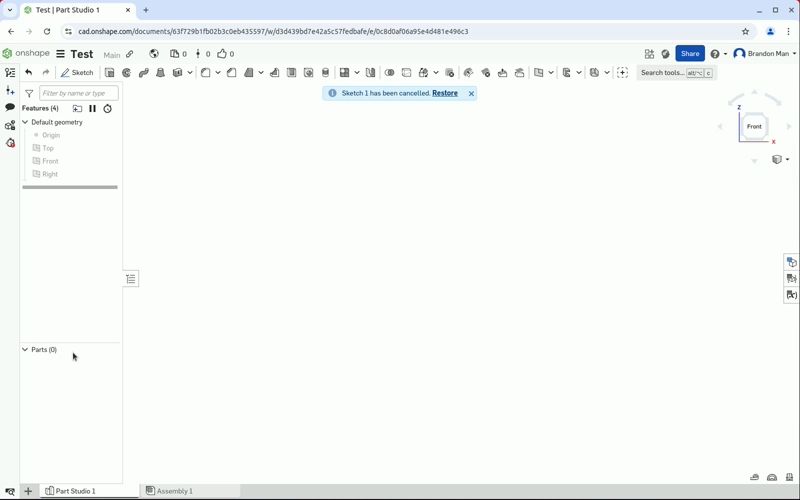
mouse_move(73, 352)
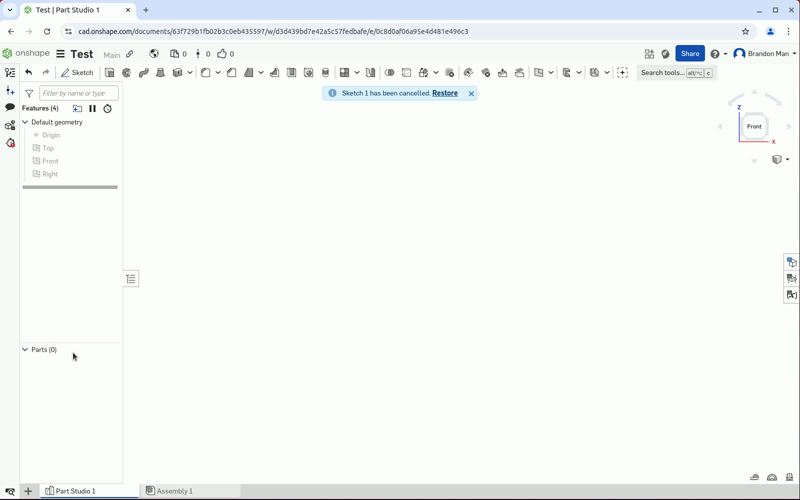
key(shift+y)
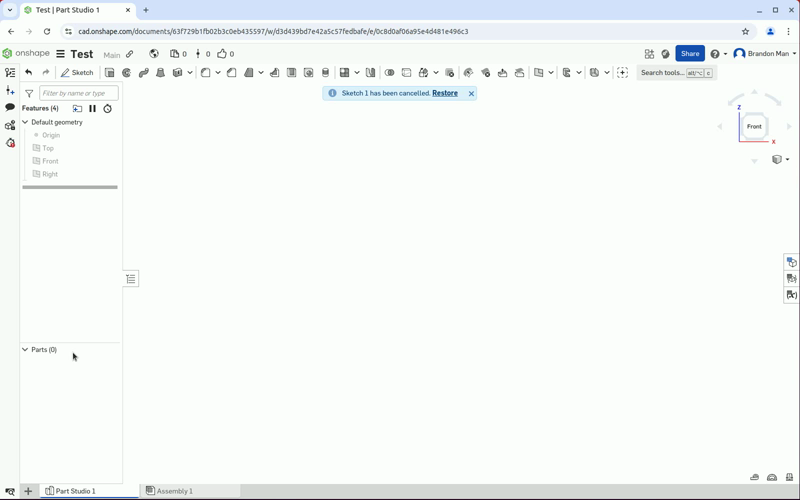
key(shift+s)
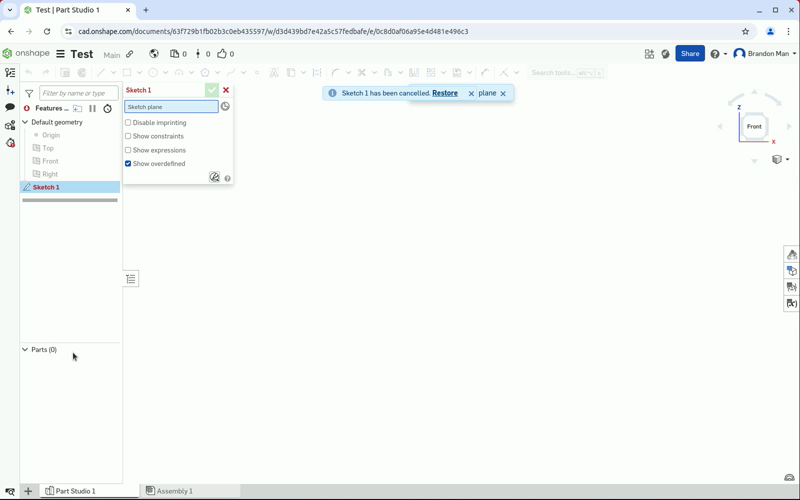
mouse_move(73, 163)
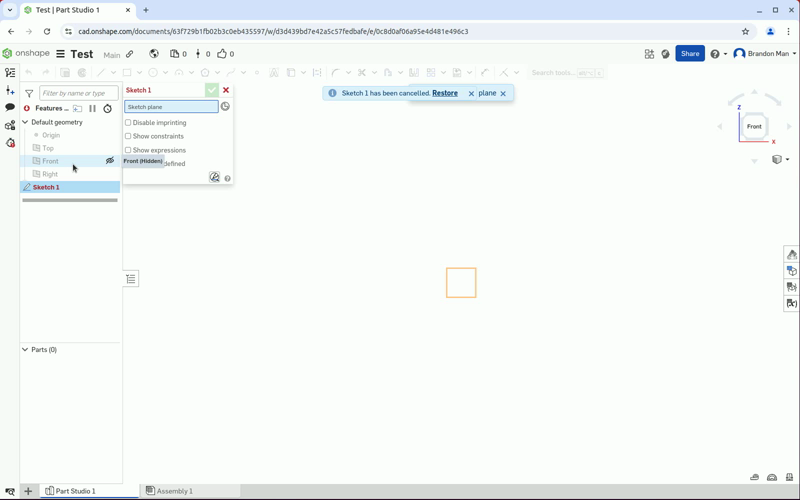
click(73, 163)
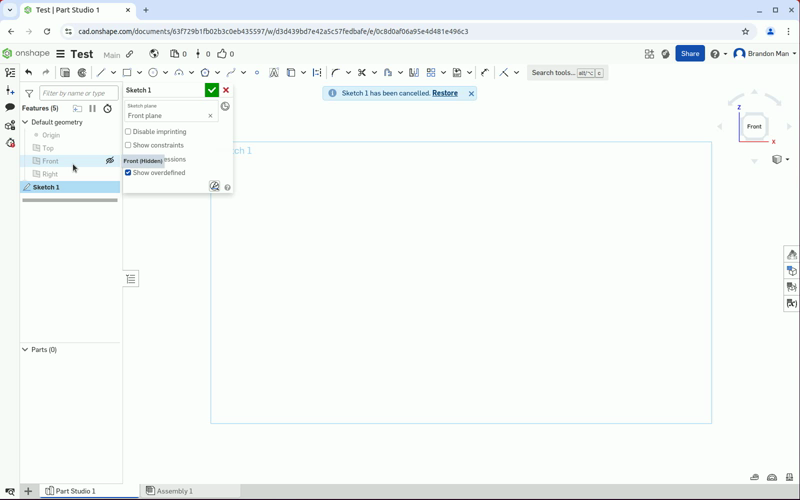
mouse_move(73, 352)
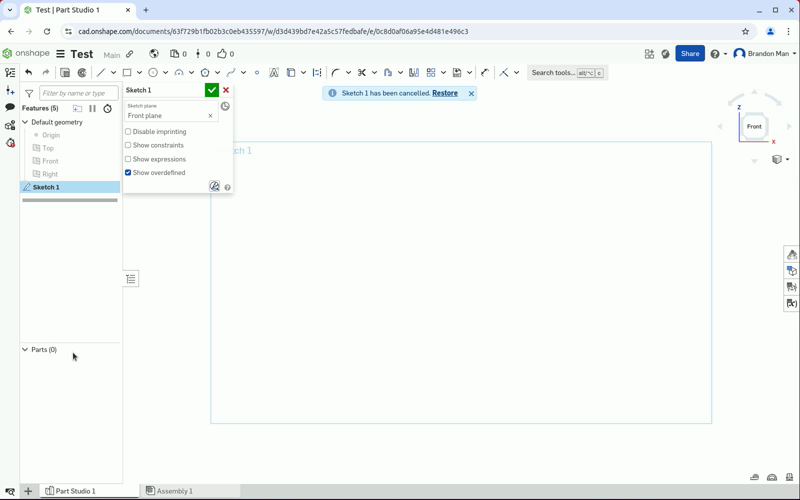
key(y)
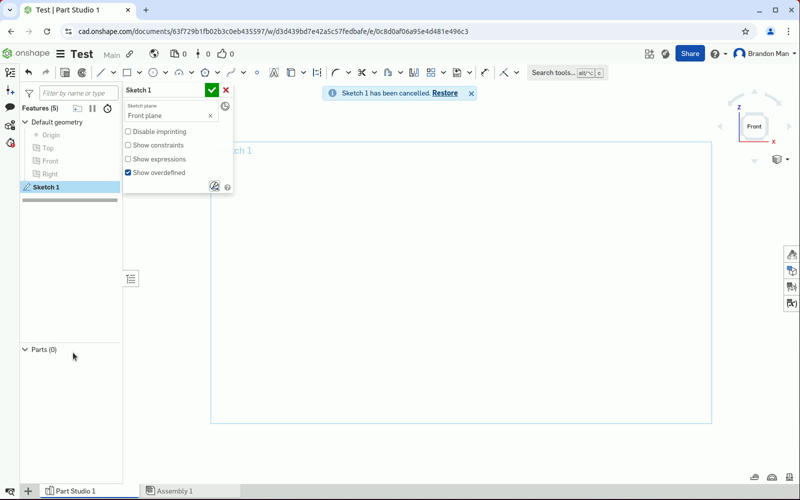
key(l)
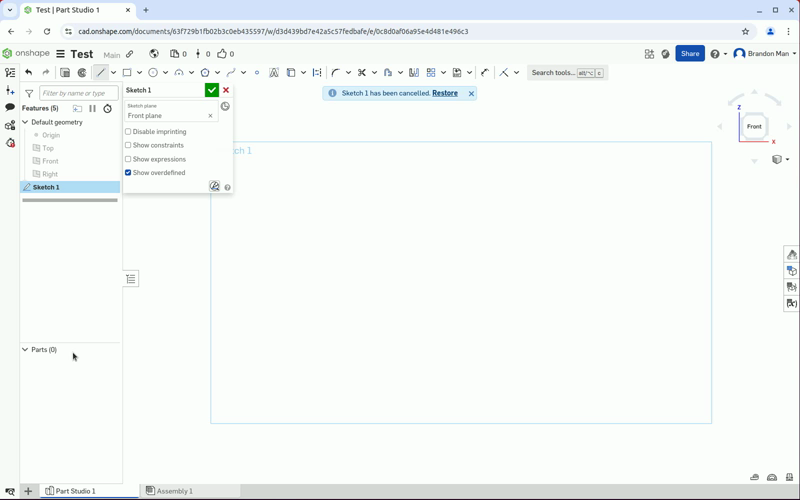
key_down(shift)
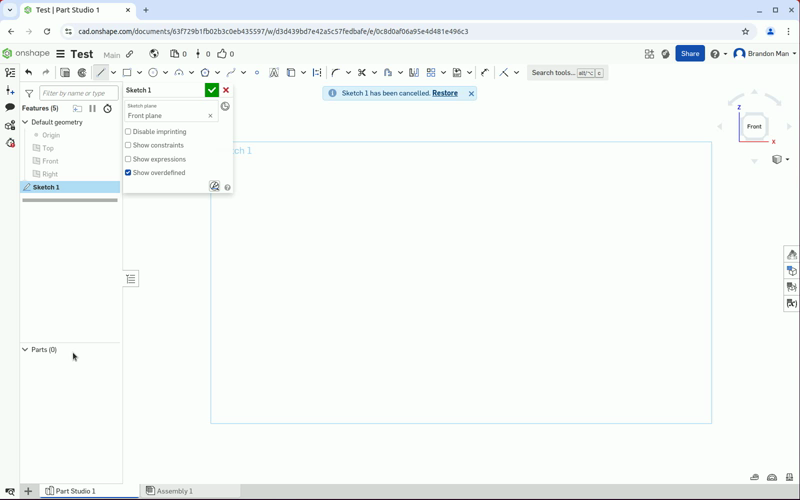
mouse_move(457, 282)
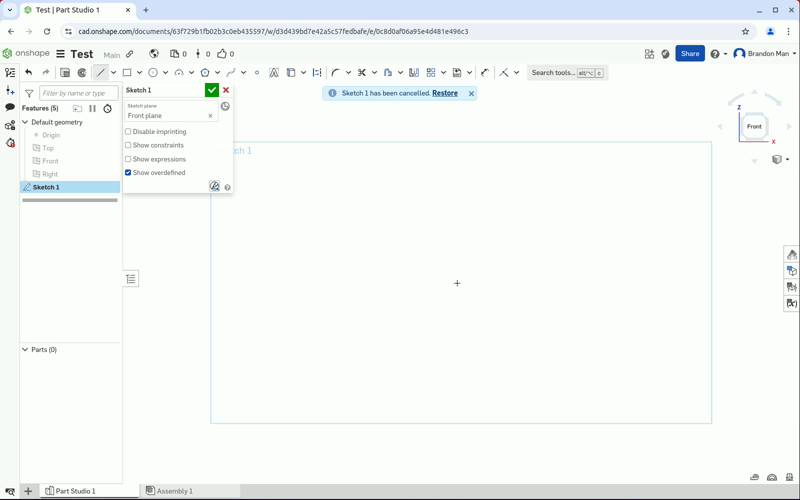
click(457, 282)
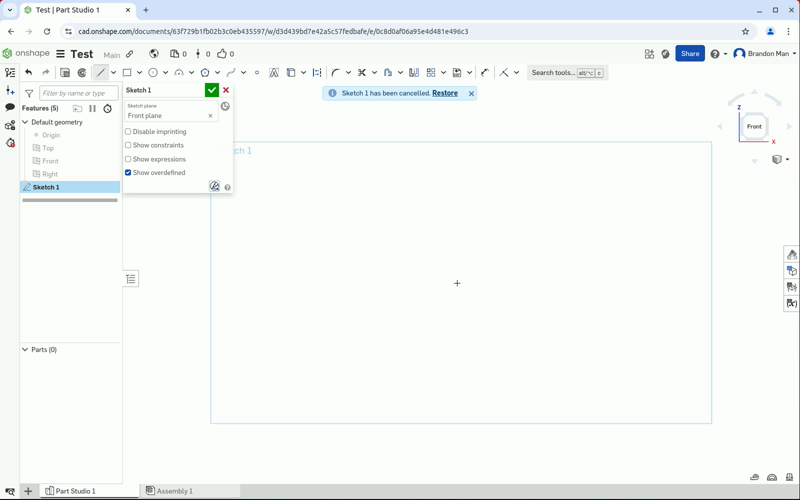
key_up(shift)
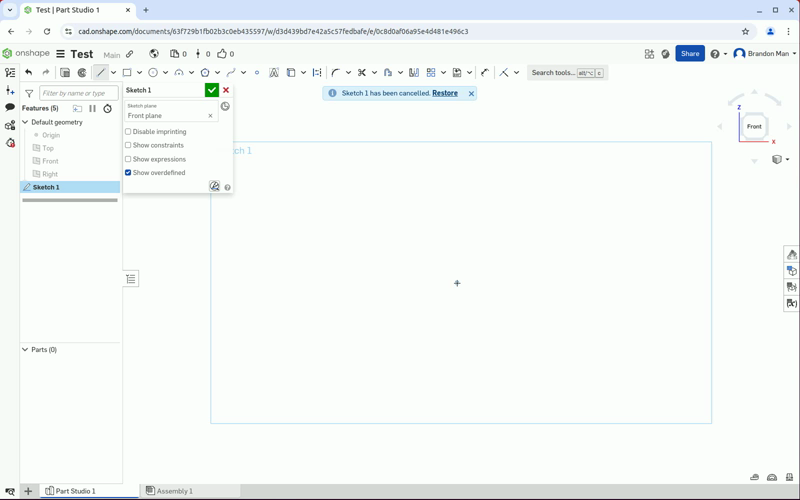
key_down(shift)
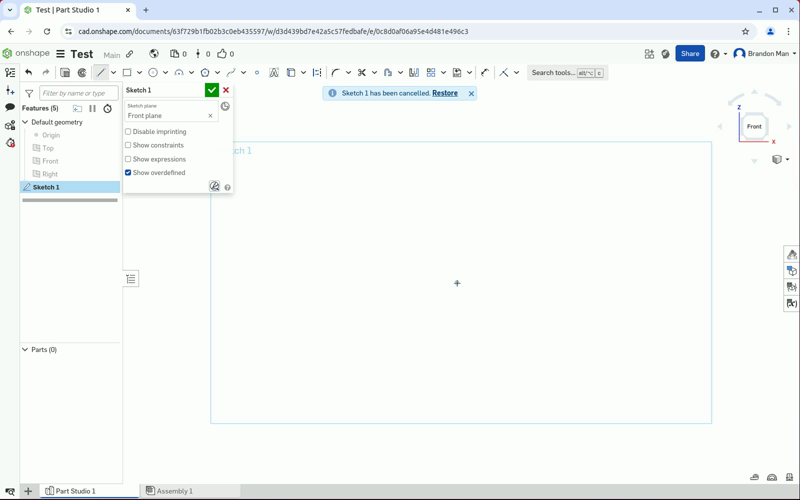
mouse_move(487, 282)
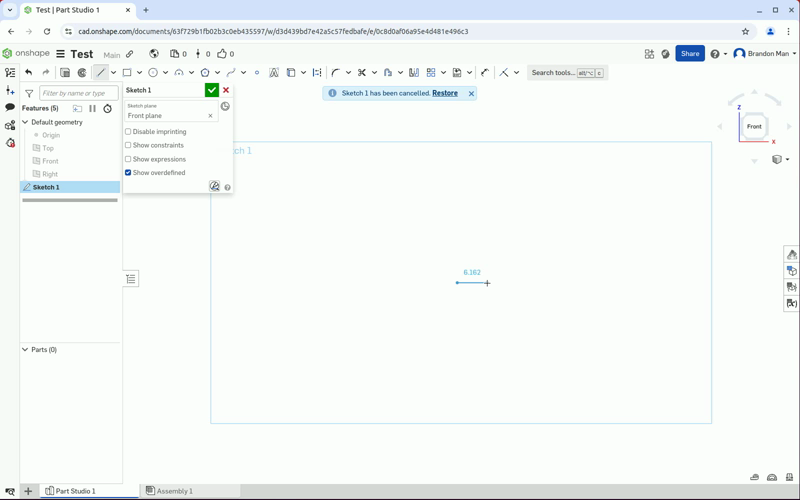
mouse_move(501, 282)
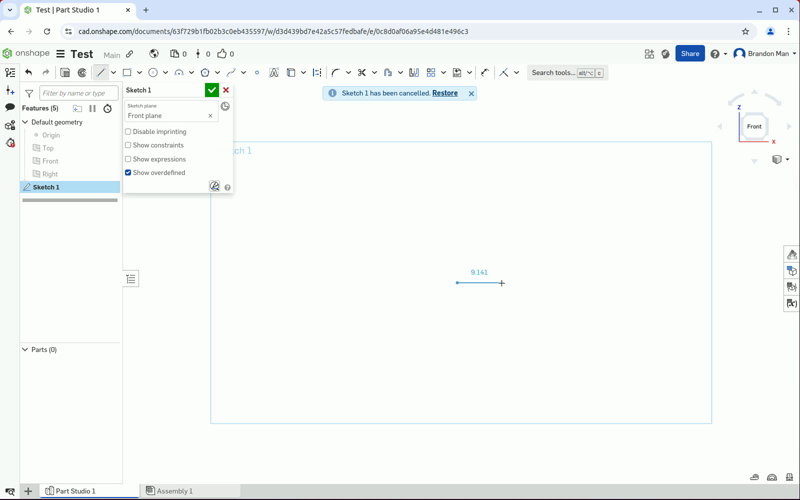
click(501, 282)
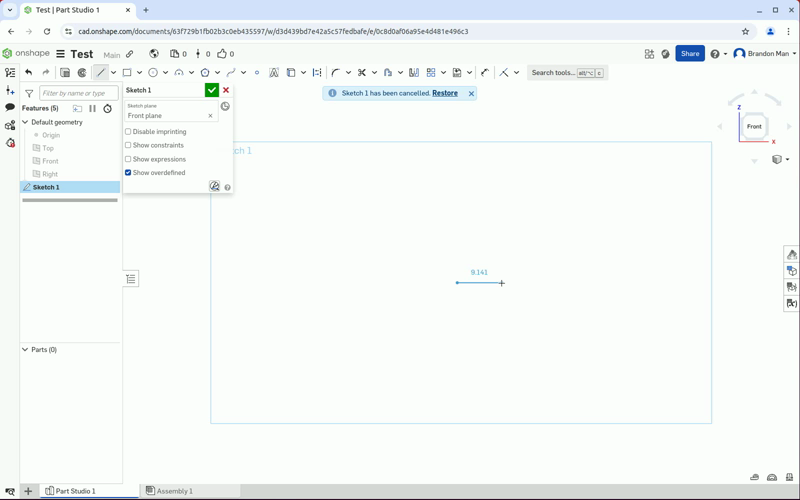
key_up(shift)
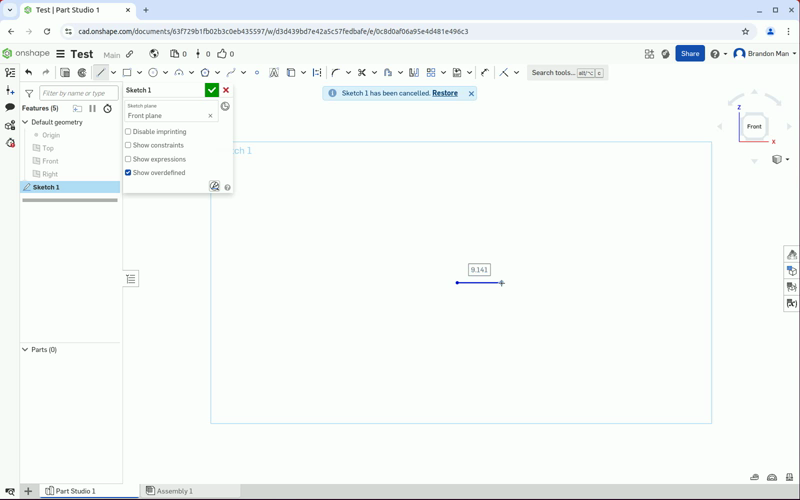
key_down(shift)
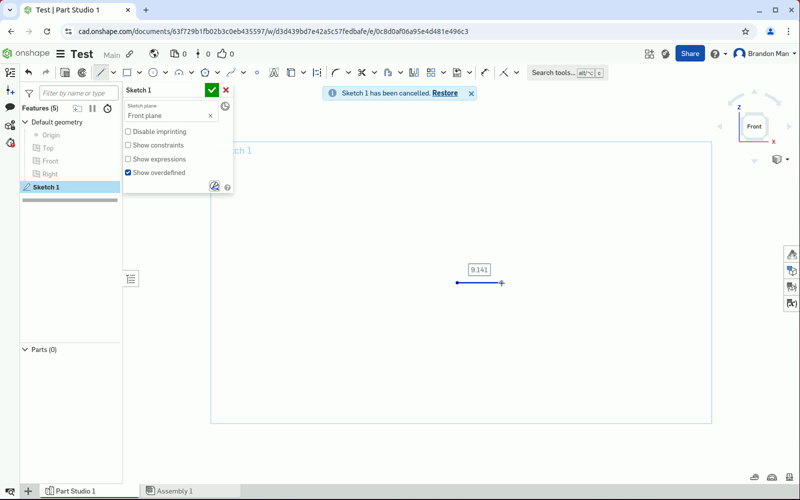
mouse_move(501, 213)
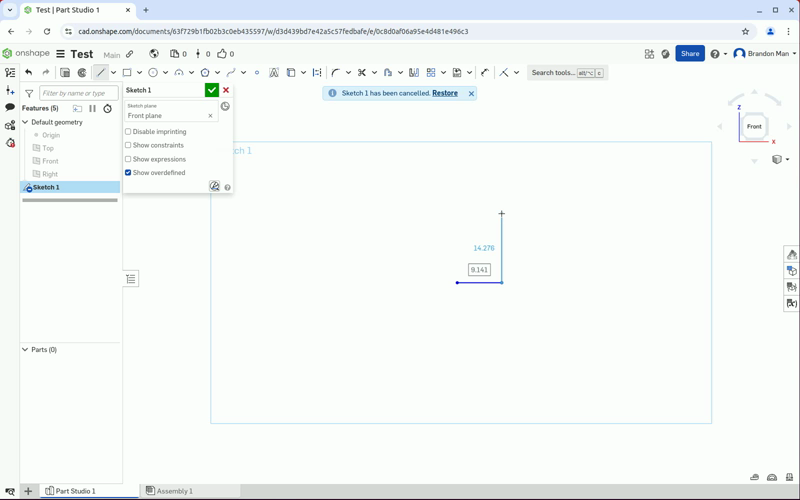
click(501, 213)
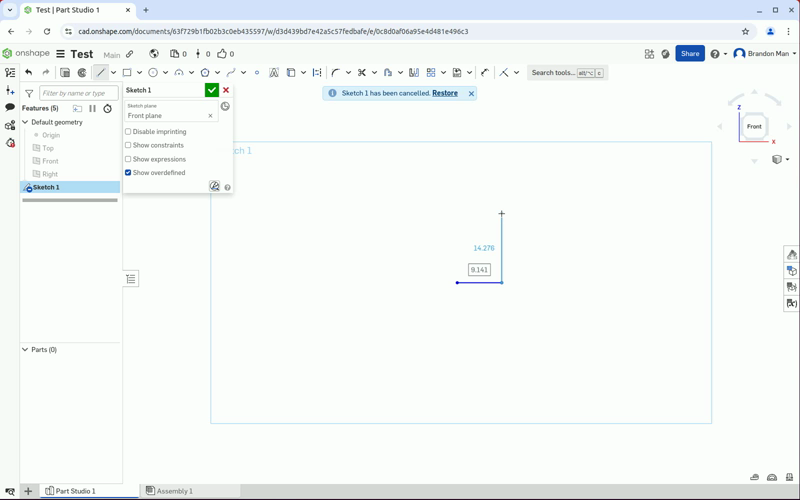
key_up(shift)
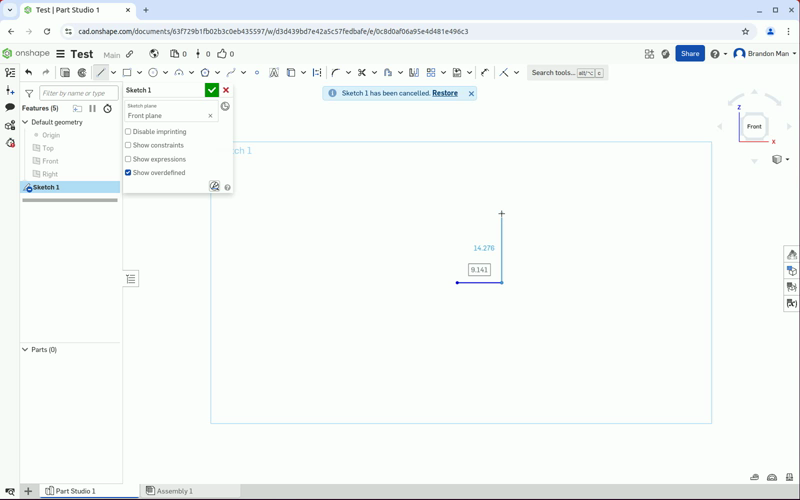
key_down(shift)
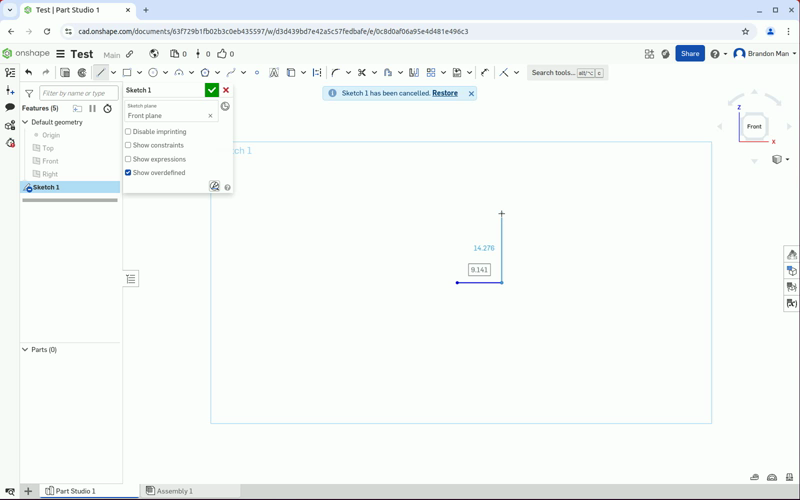
mouse_move(531, 213)
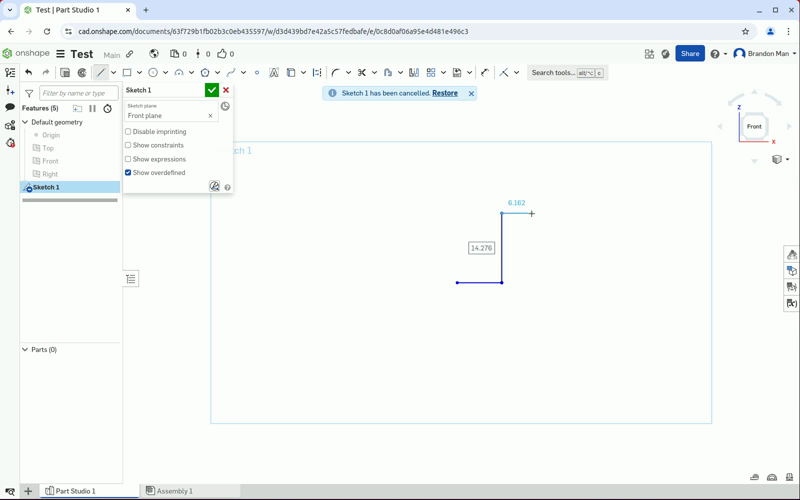
mouse_move(457, 213)
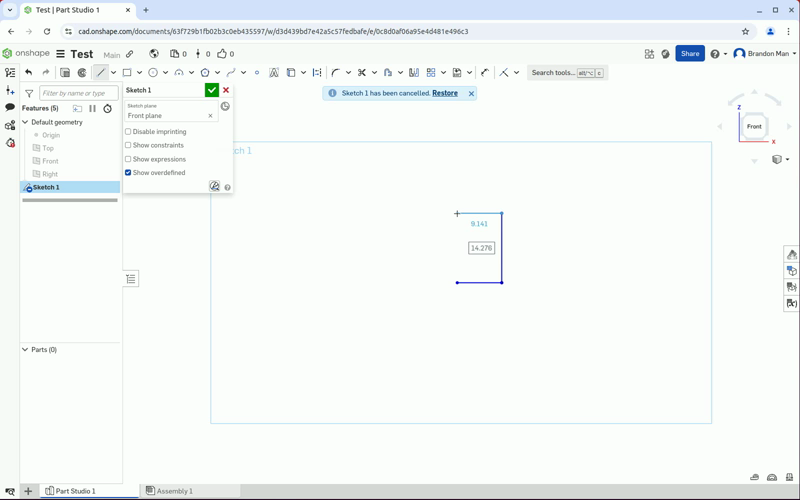
click(457, 213)
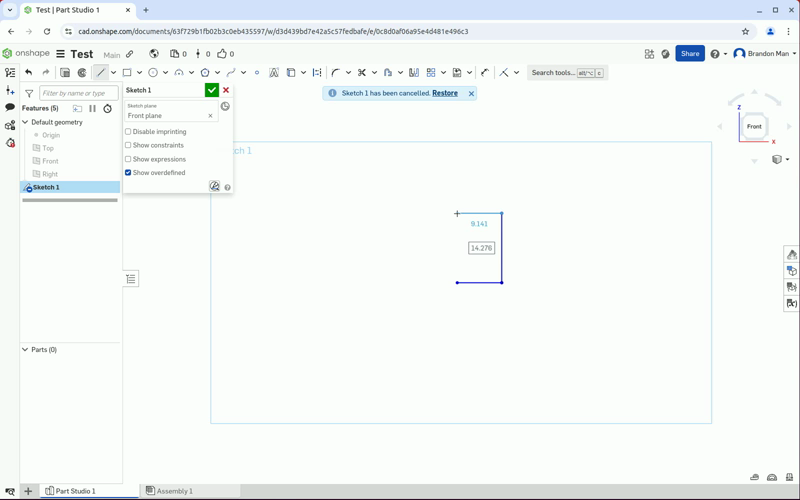
key_up(shift)
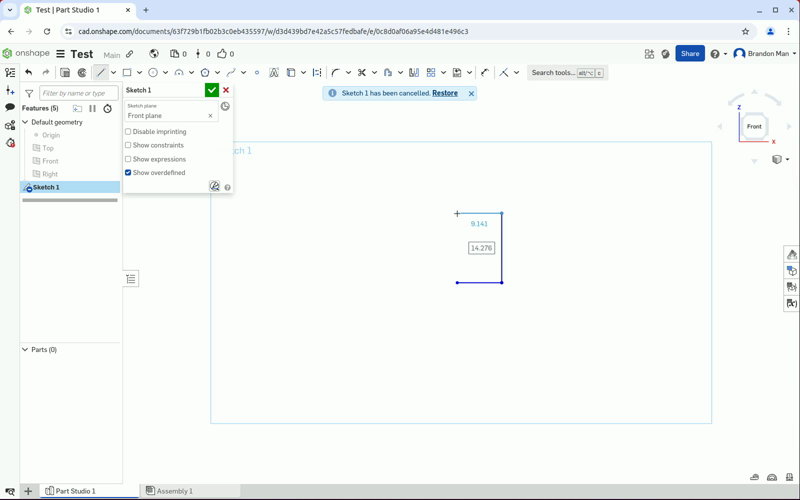
key_down(shift)
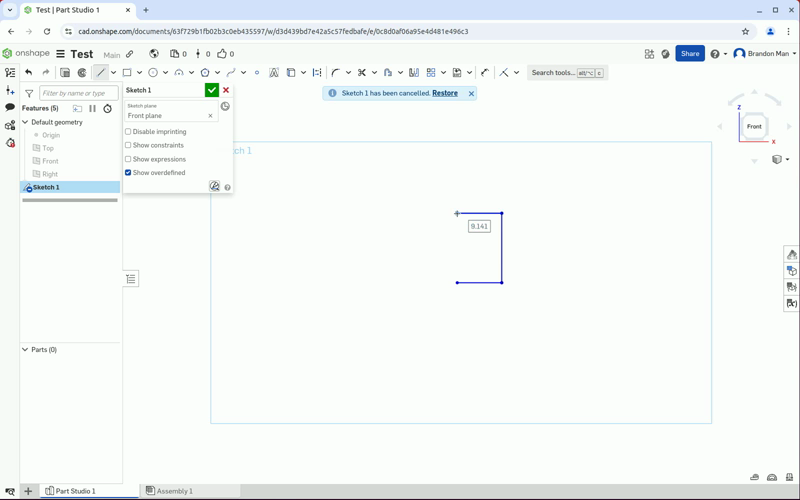
mouse_move(457, 282)
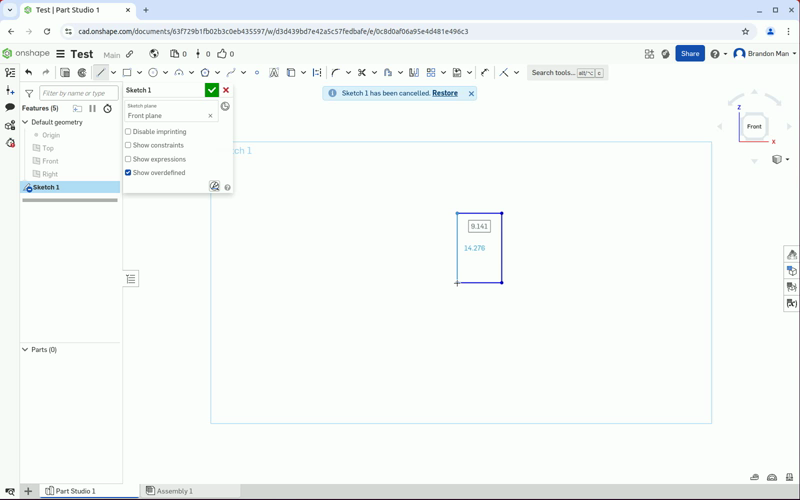
key_up(shift)
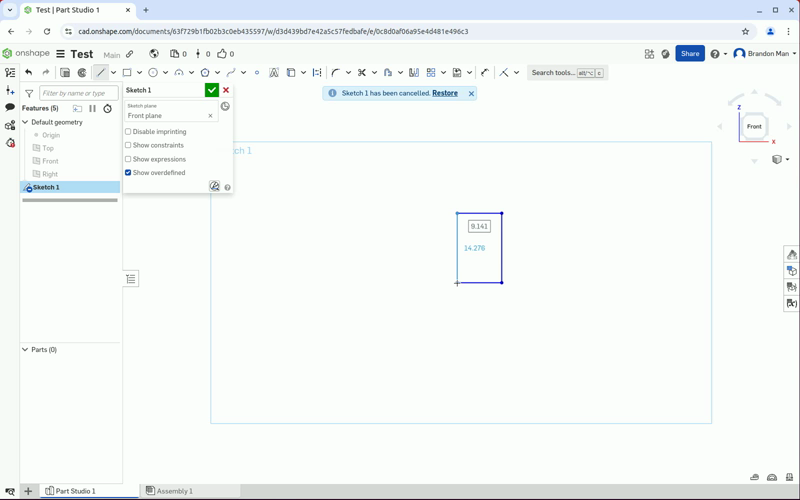
click(457, 282)
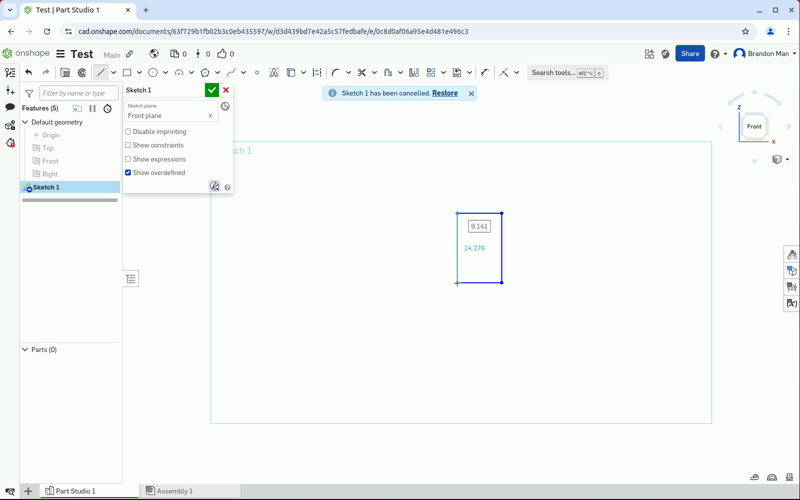
key(esc)
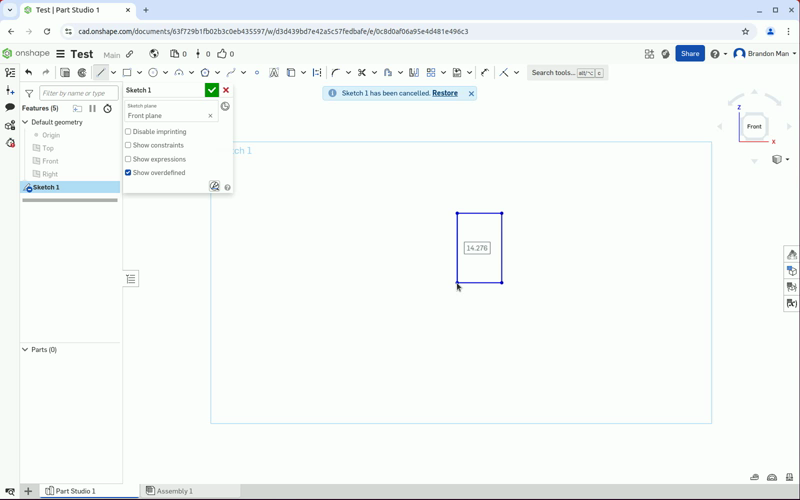
mouse_move(477, 217)
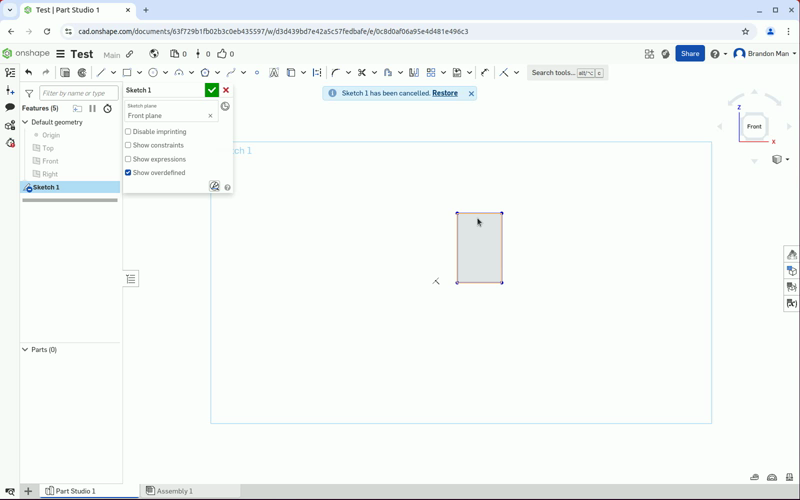
click(477, 217)
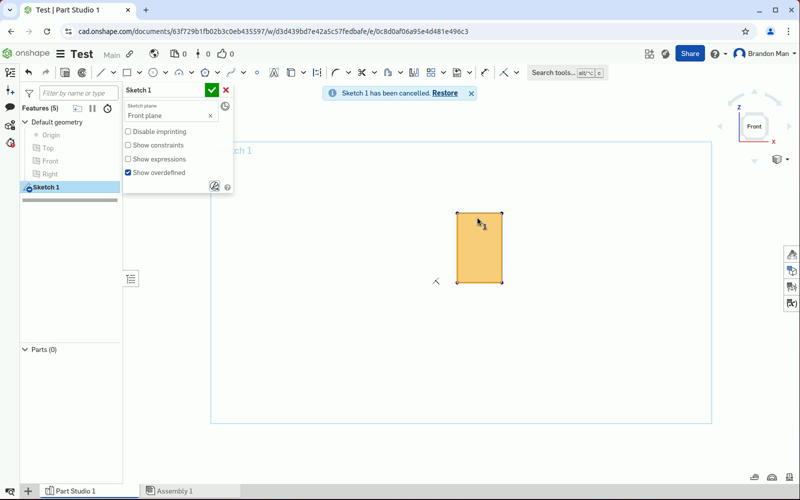
mouse_move(73, 352)
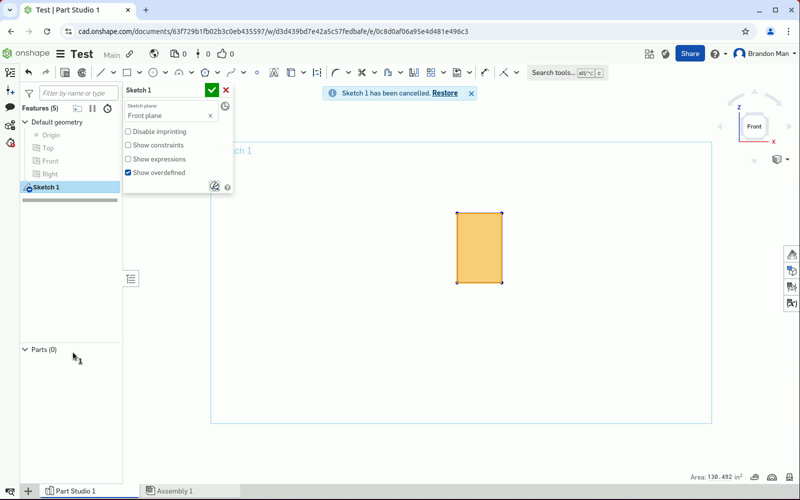
key(shift+y)
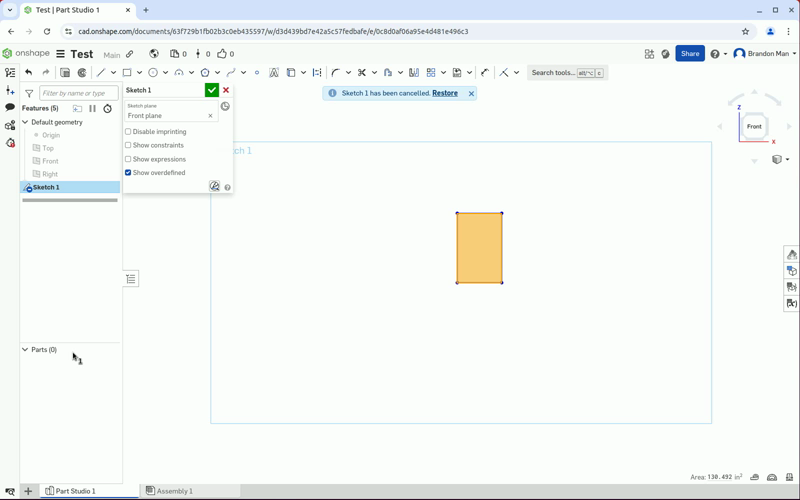
key(shift+e)
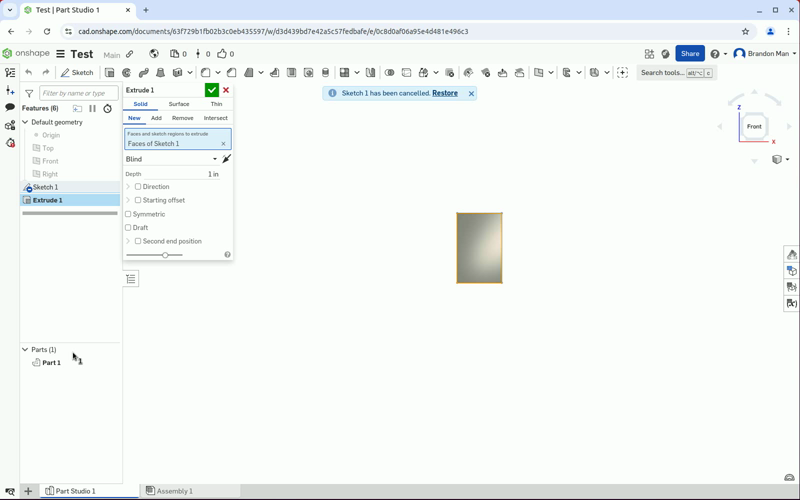
mouse_move(143, 106)
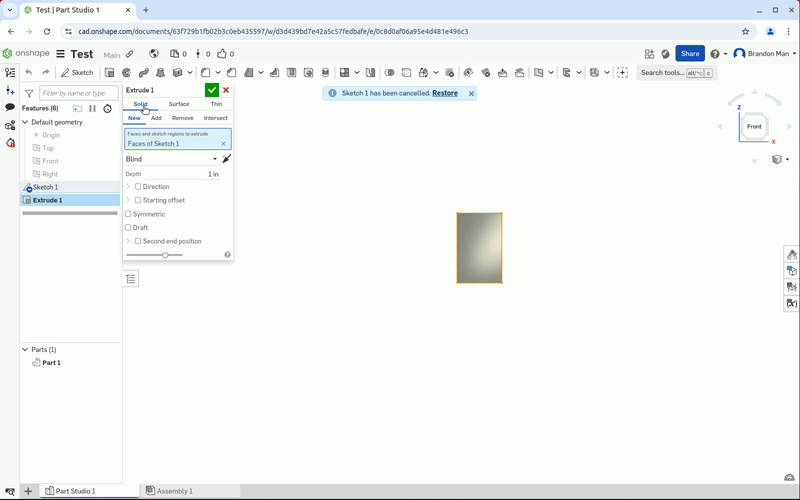
click(143, 106)
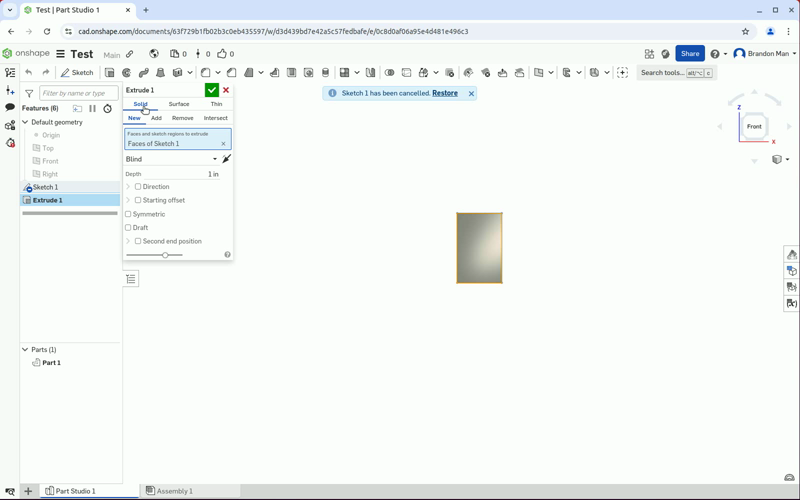
mouse_move(137, 120)
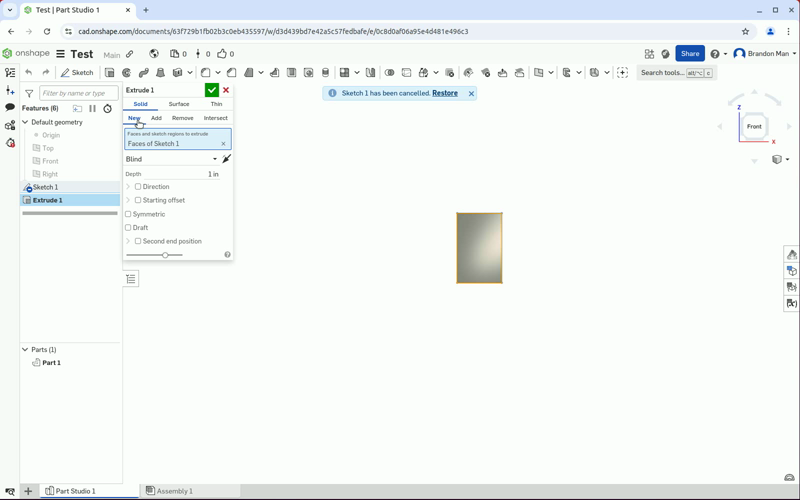
click(137, 120)
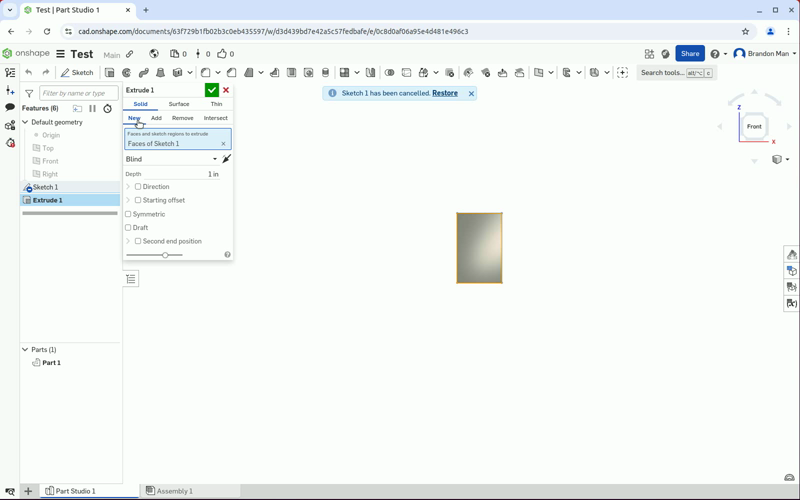
key(tab, 4)
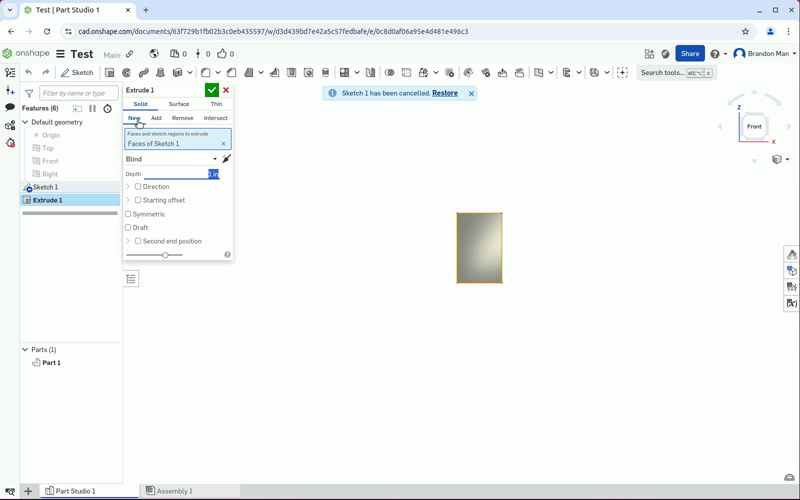
text(-0.241)
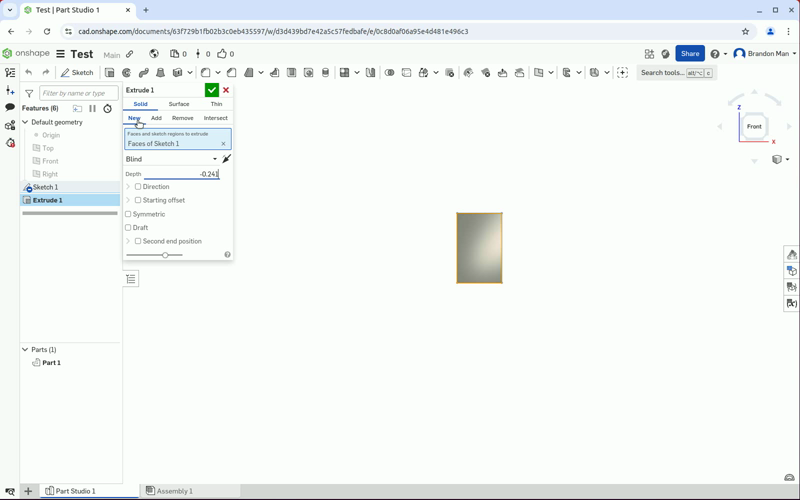
key(enter)
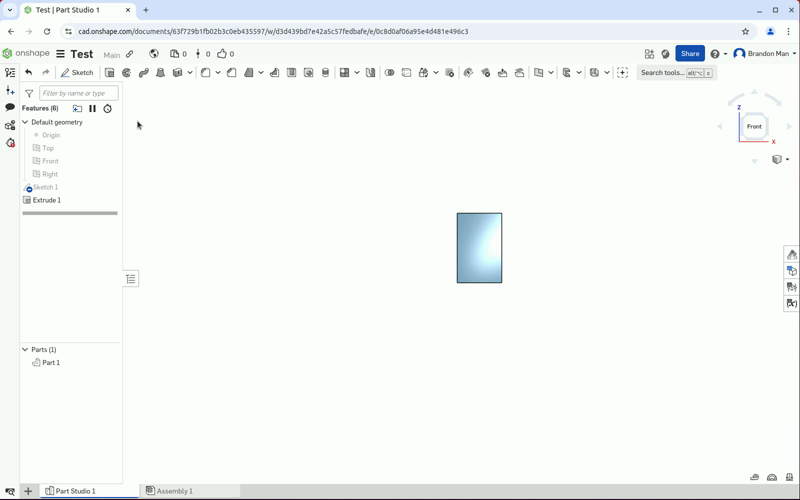
key(shift+h)
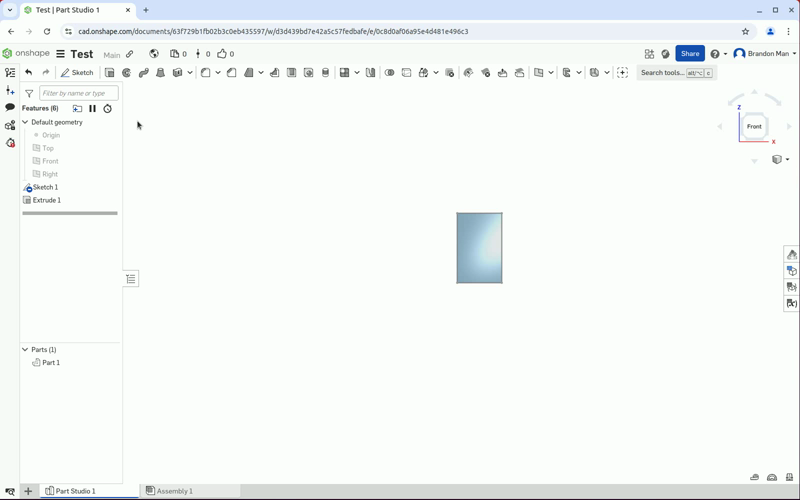
key(shift+h)
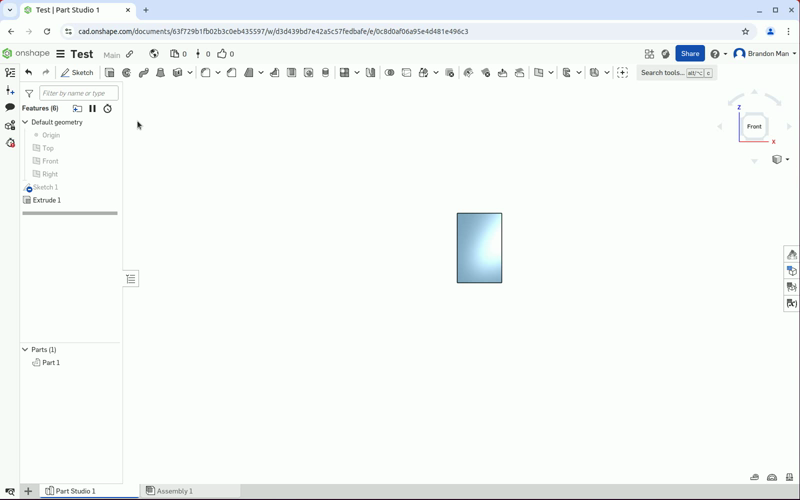
mouse_move(73, 189)
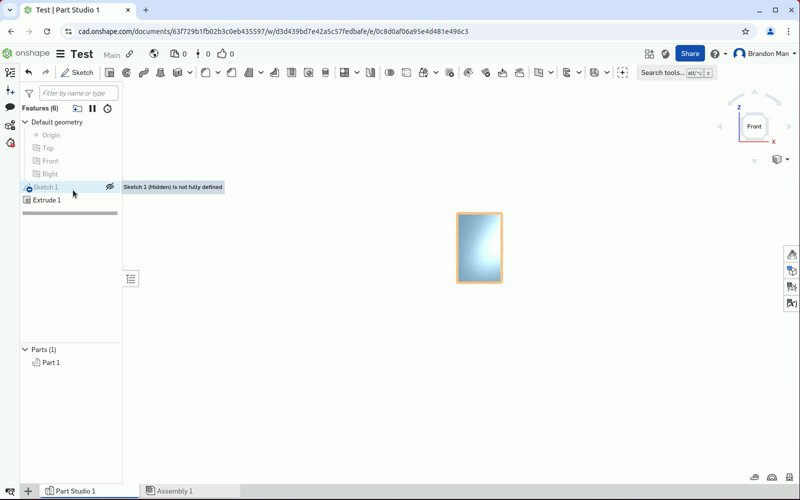
click(73, 189)
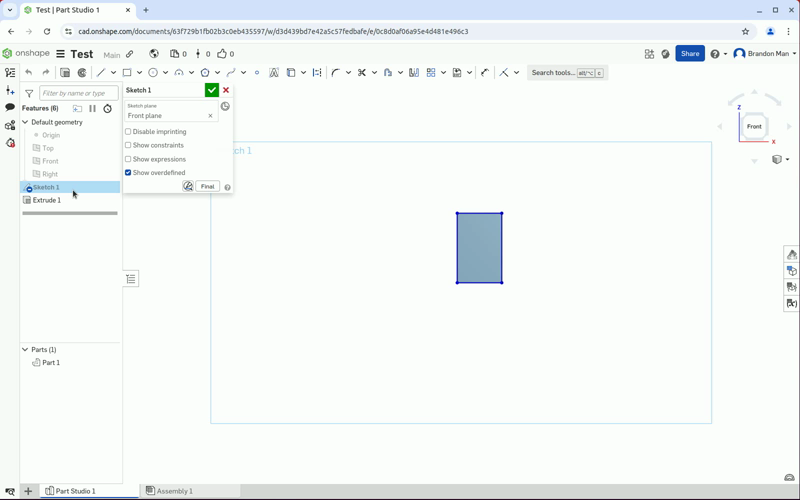
mouse_move(229, 92)
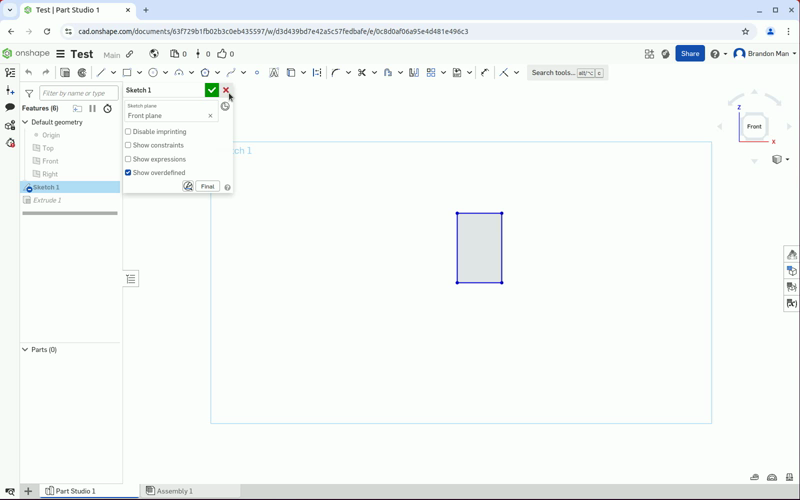
click(229, 92)
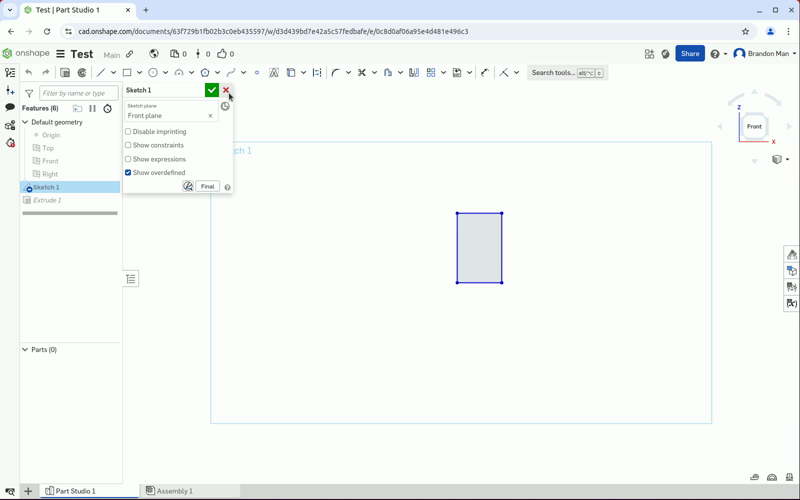
key(shift+s)
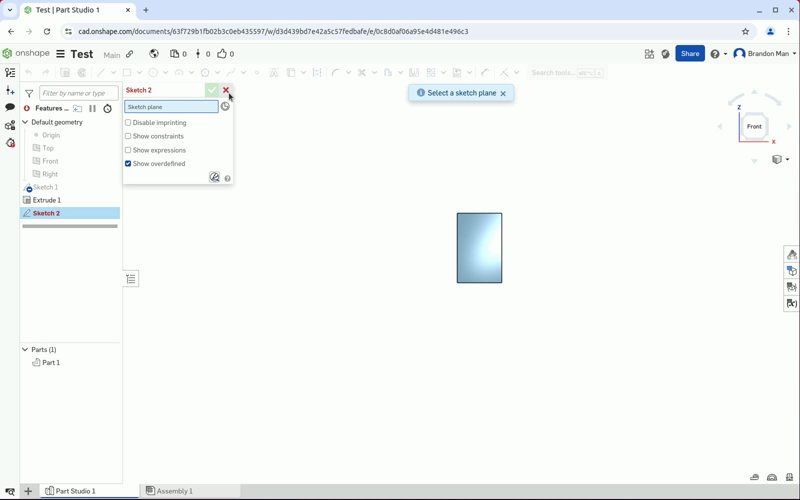
mouse_move(73, 163)
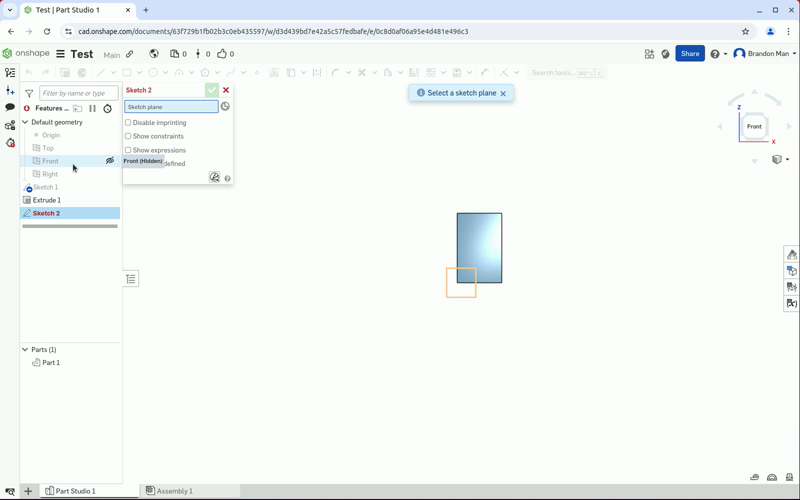
click(73, 163)
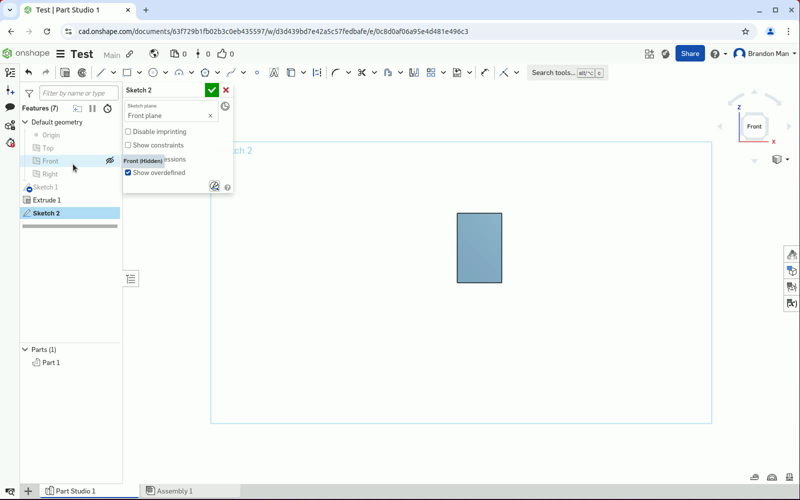
mouse_move(73, 352)
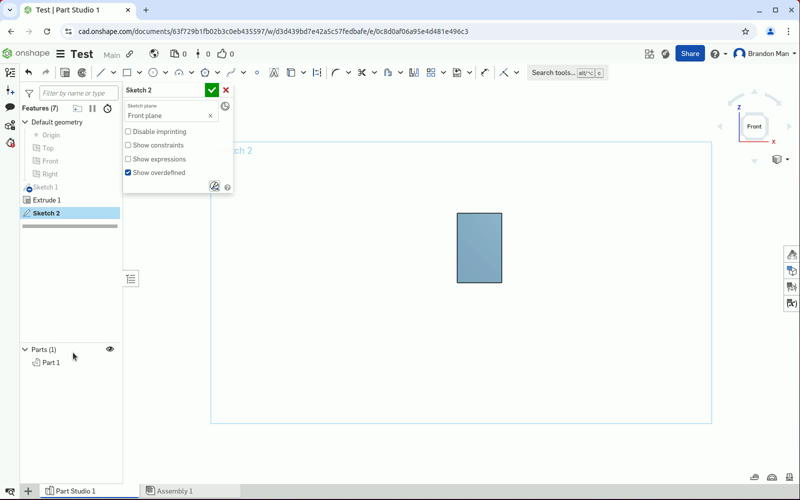
key(y)
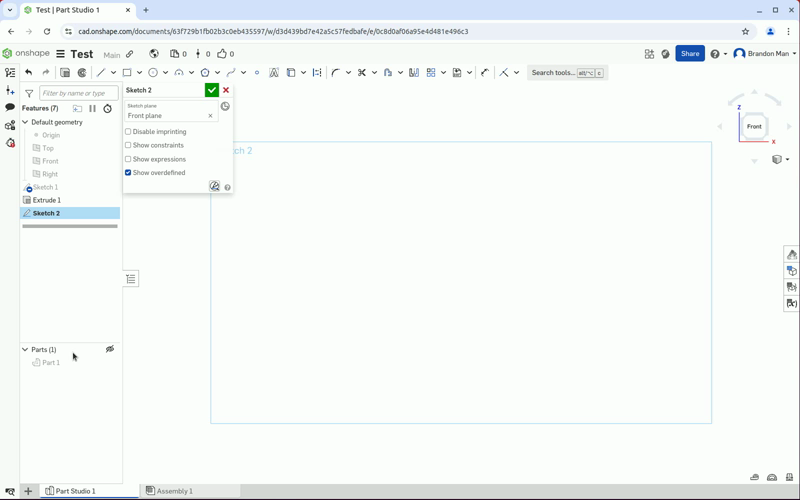
key(l)
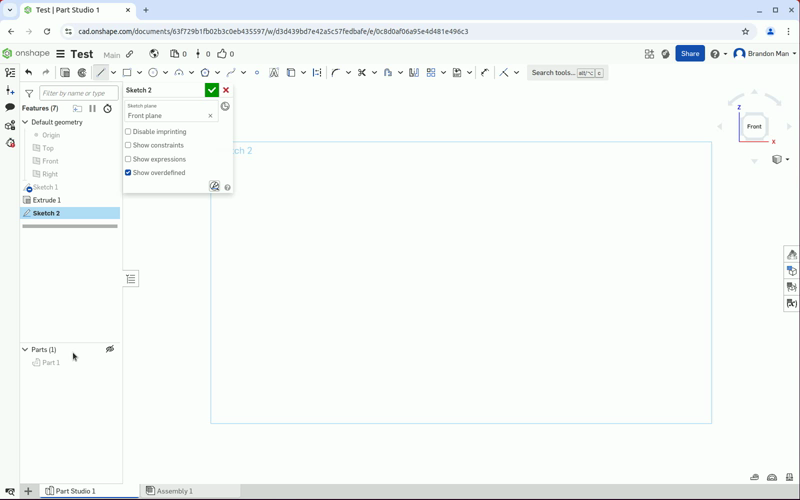
key_down(shift)
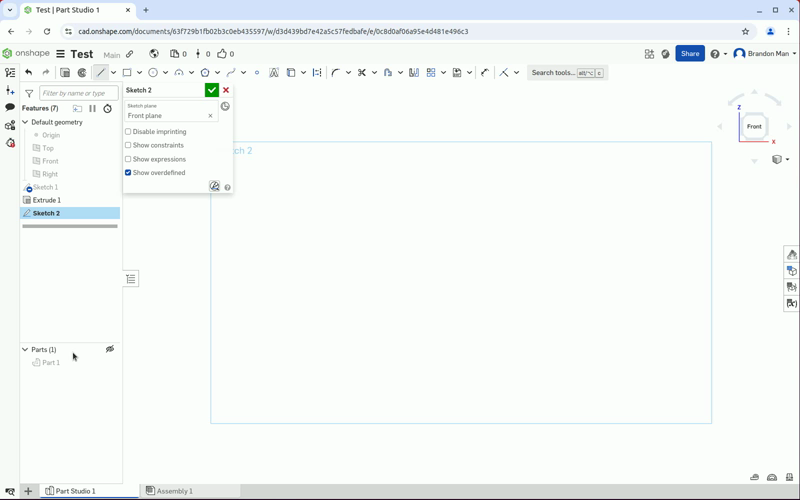
mouse_move(520, 282)
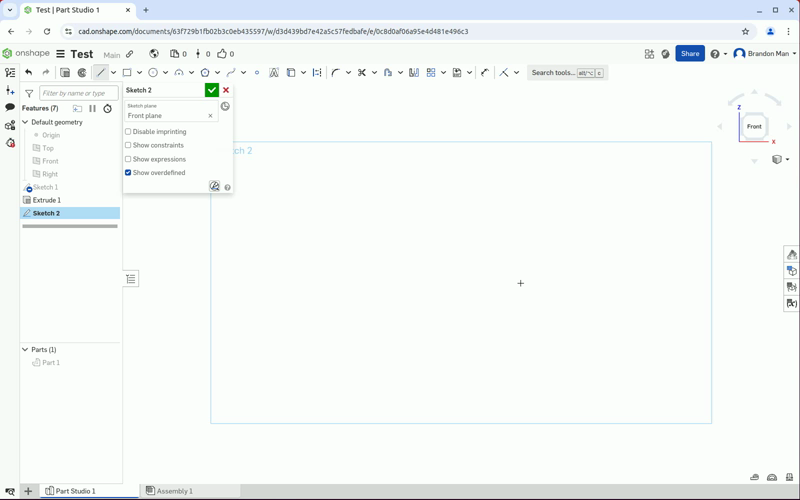
click(520, 282)
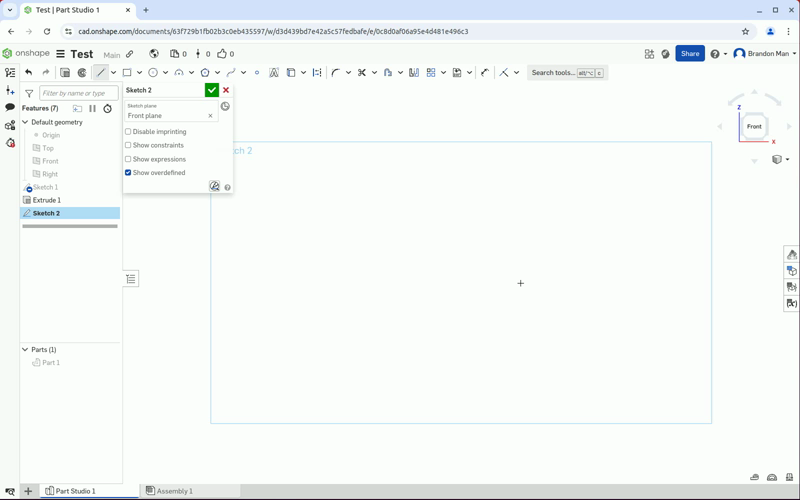
key_up(shift)
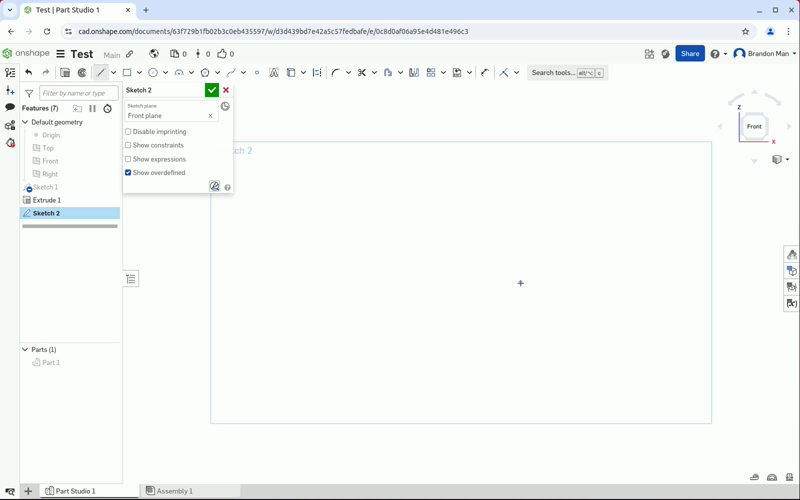
key_down(shift)
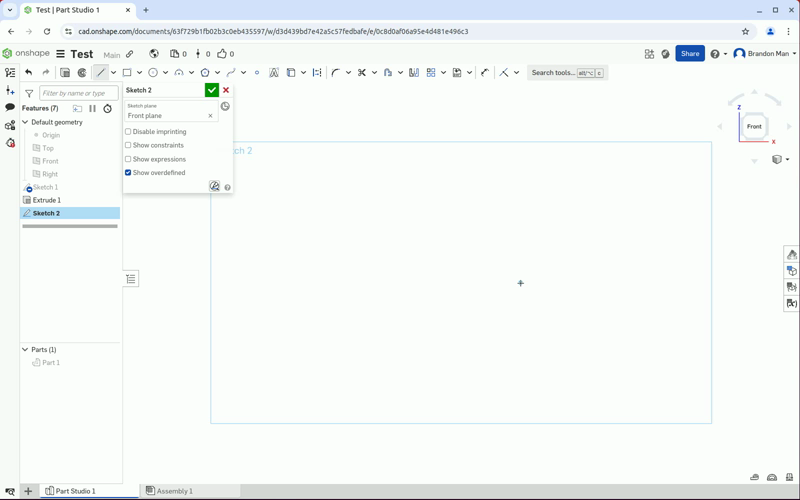
mouse_move(550, 282)
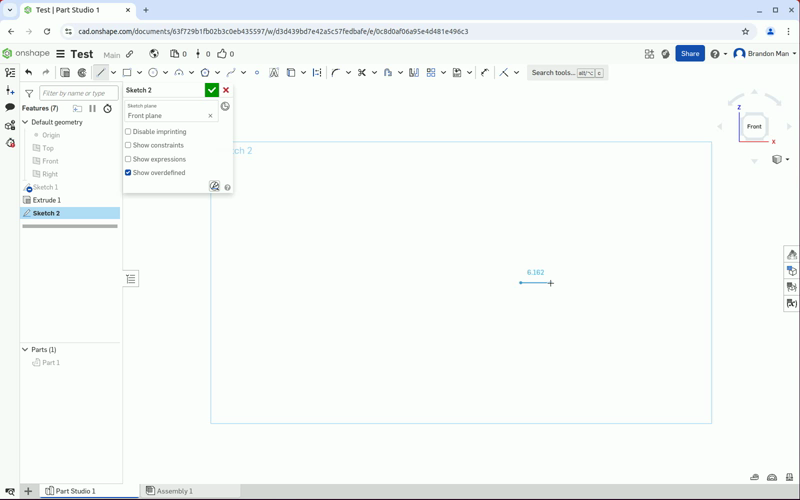
mouse_move(573, 282)
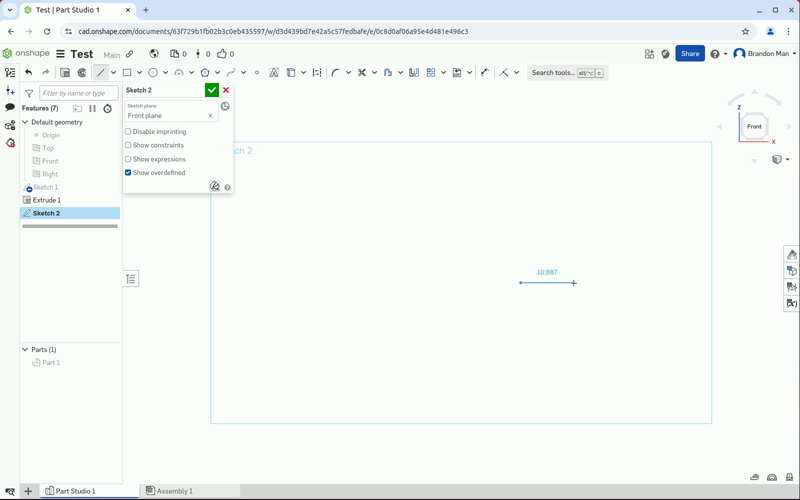
click(573, 282)
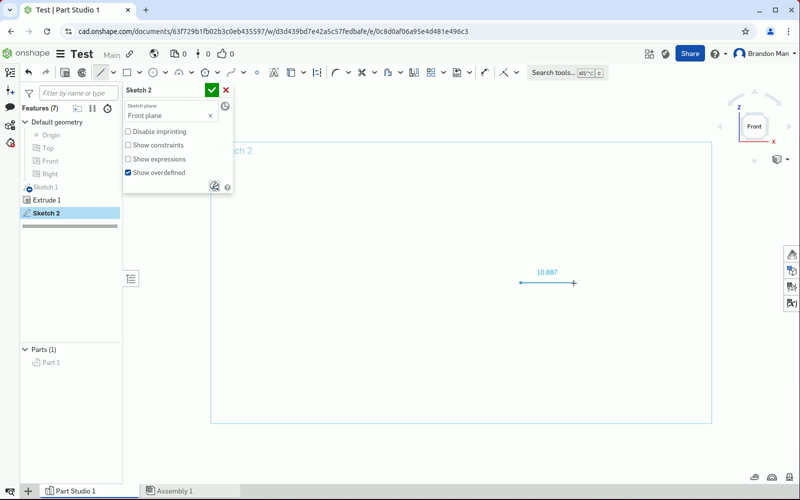
key_up(shift)
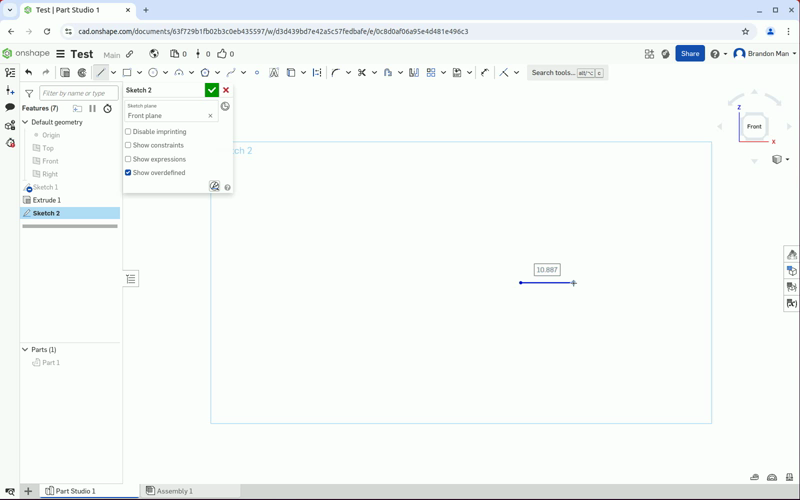
key_down(shift)
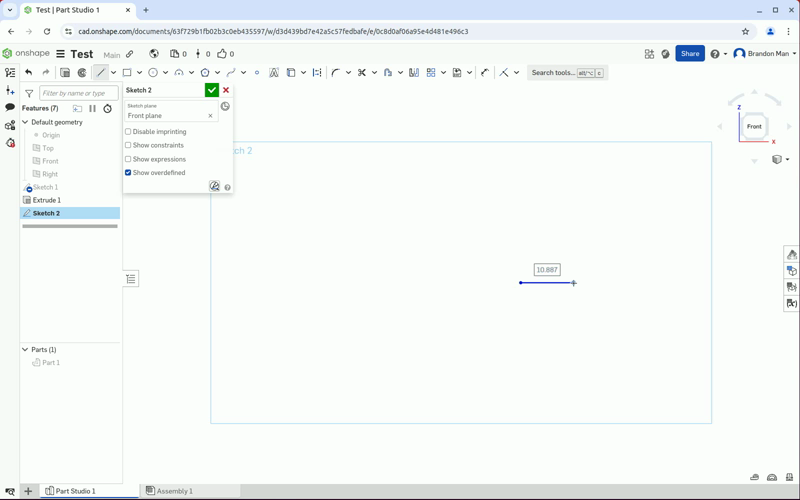
mouse_move(573, 213)
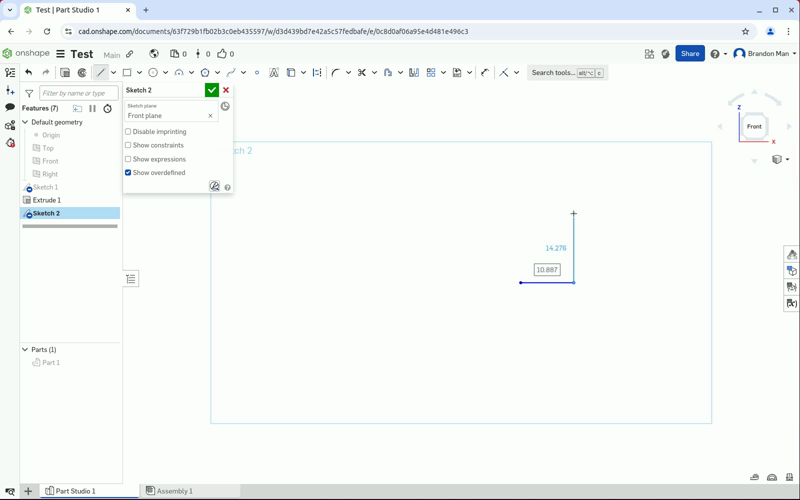
click(573, 213)
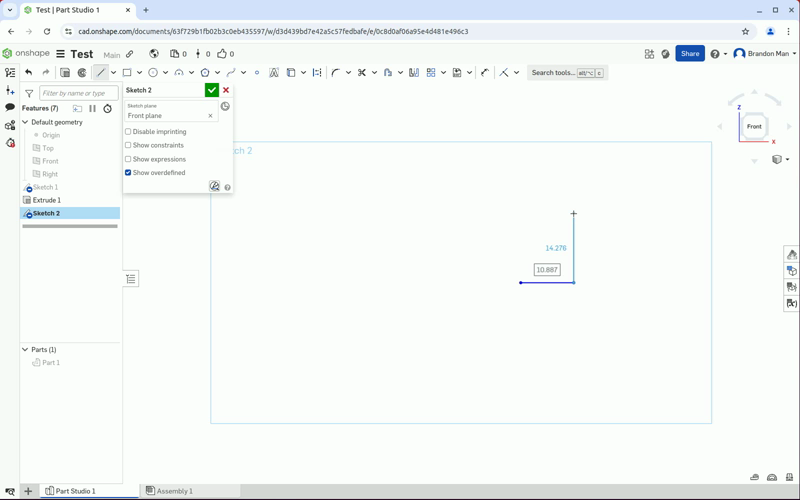
key_up(shift)
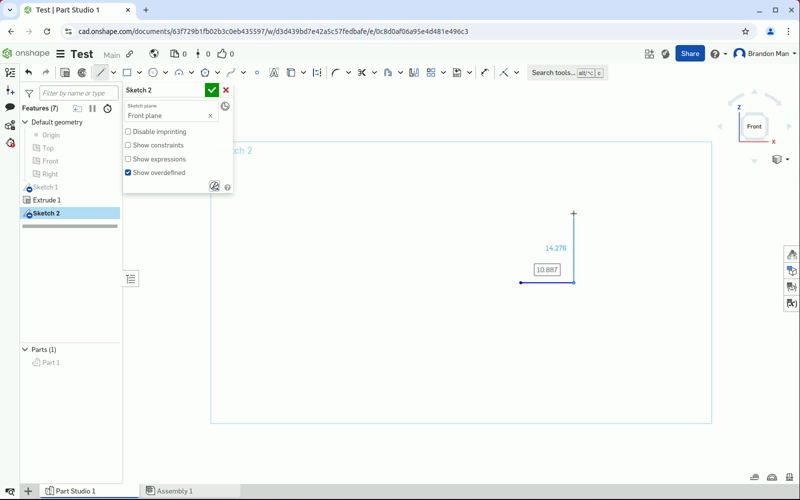
key_down(shift)
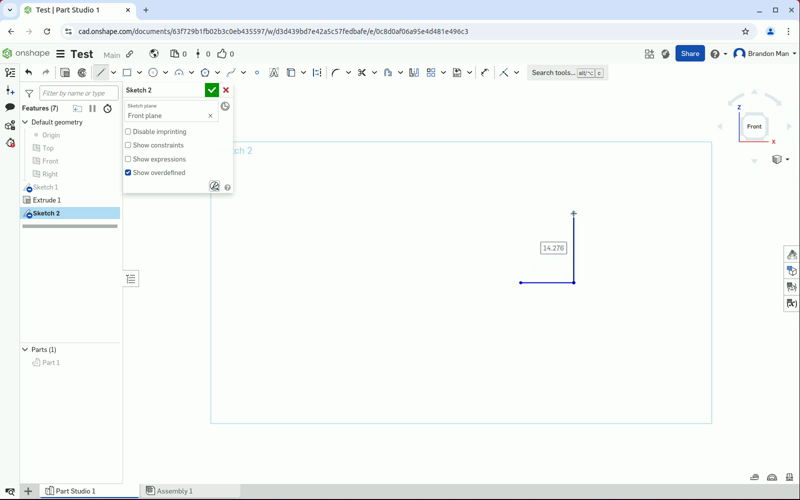
mouse_move(589, 213)
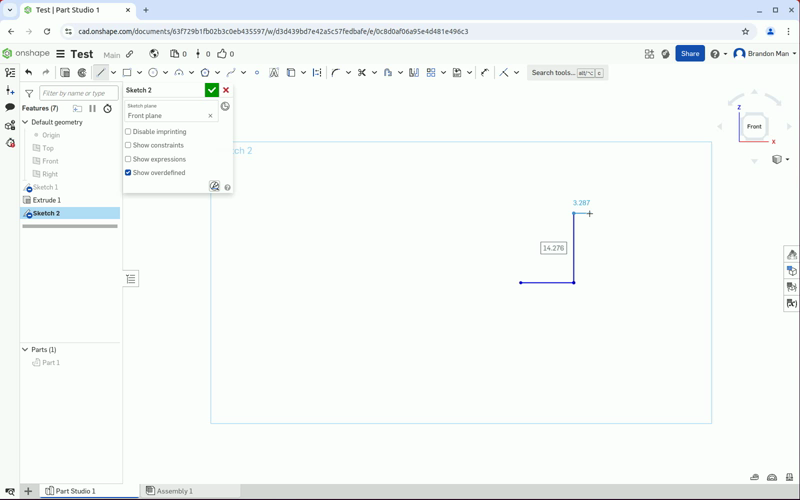
mouse_move(520, 213)
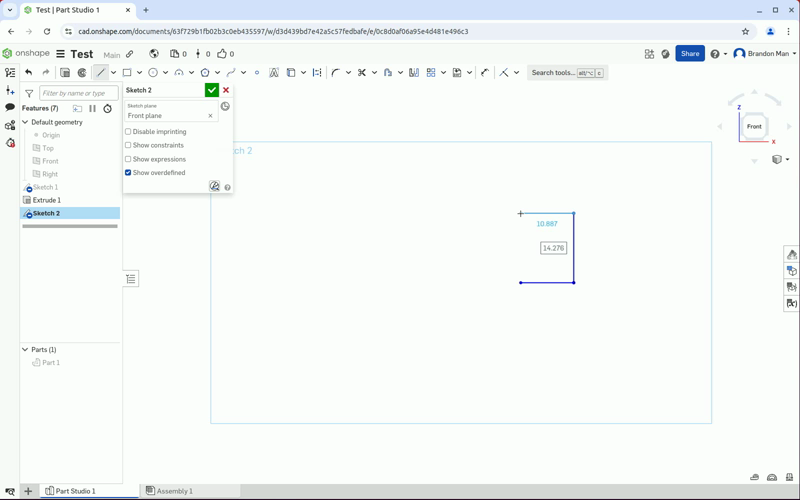
click(520, 213)
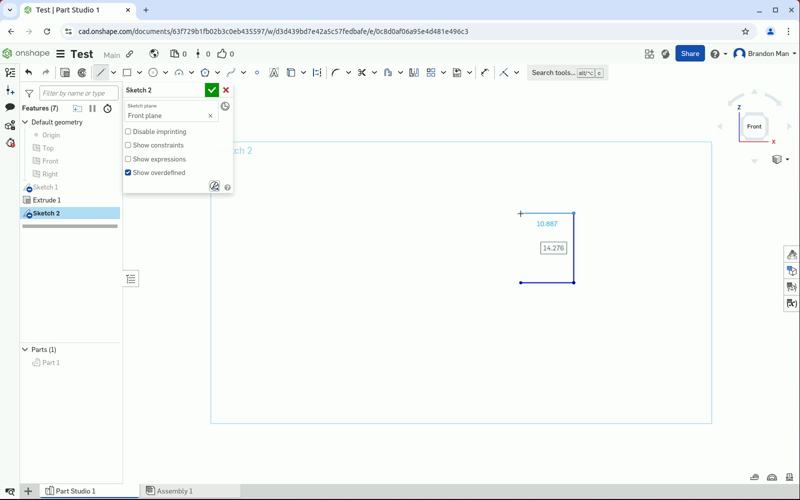
key_up(shift)
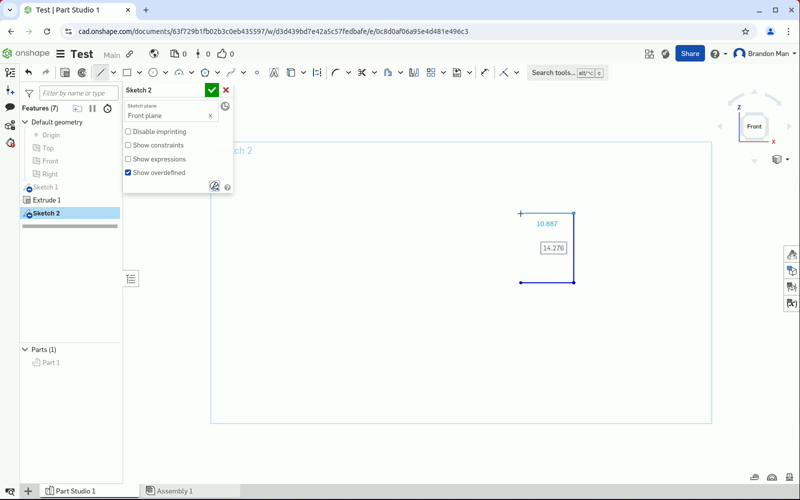
key_down(shift)
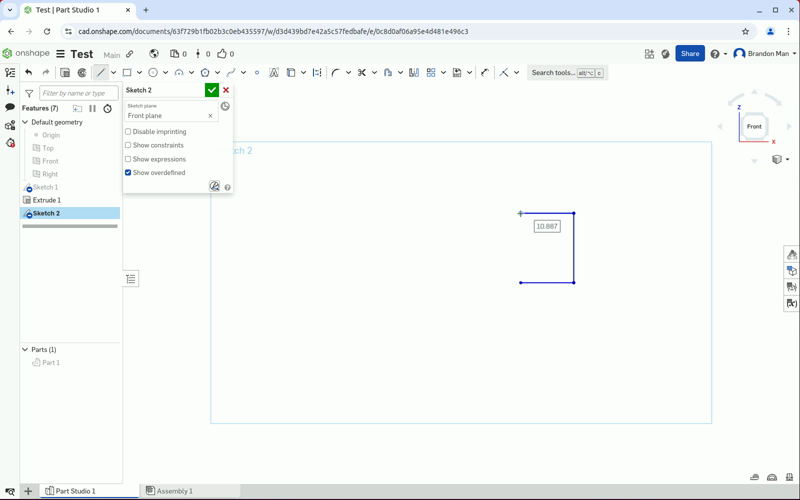
mouse_move(520, 282)
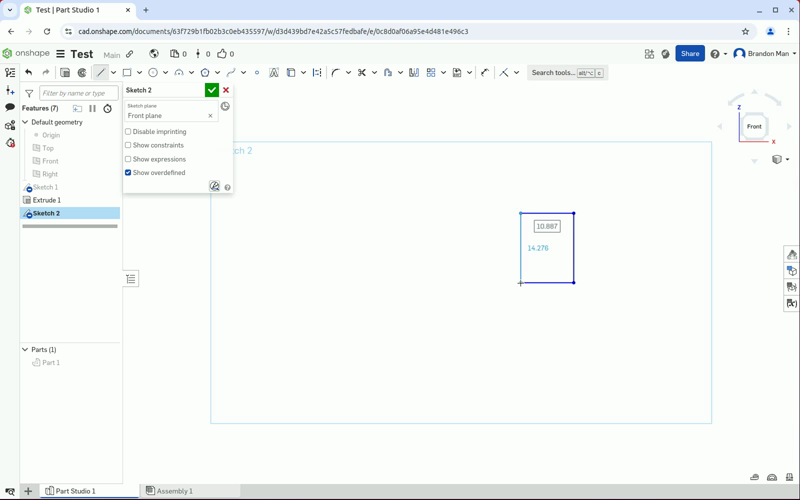
key_up(shift)
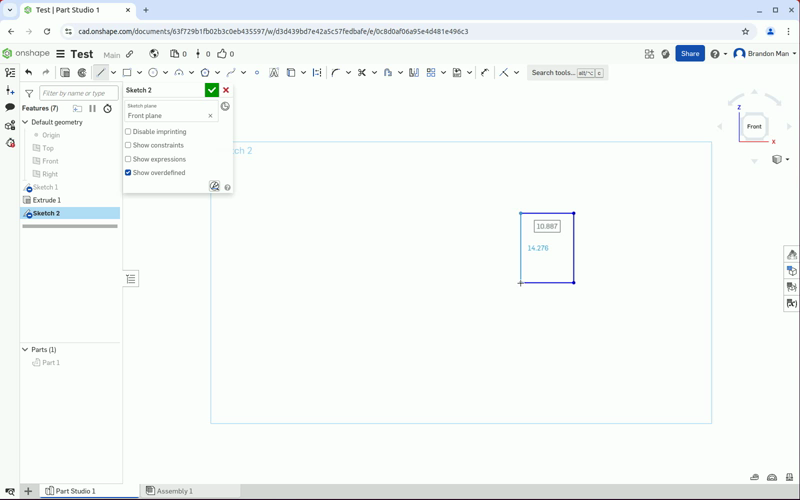
click(520, 282)
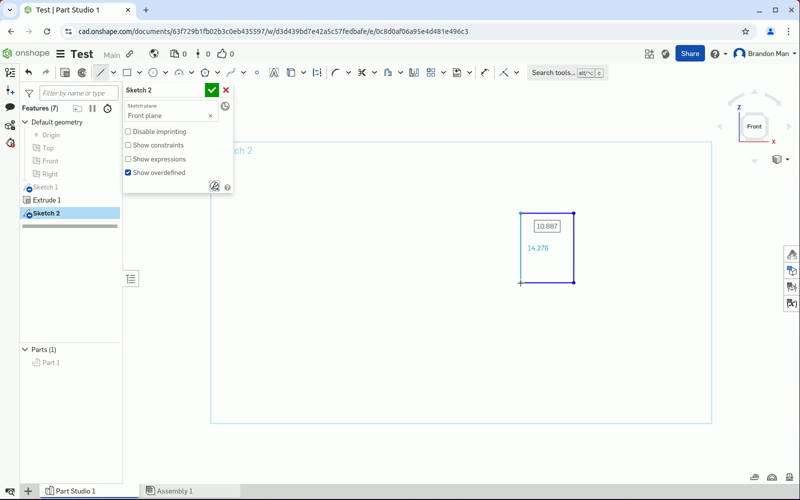
key(esc)
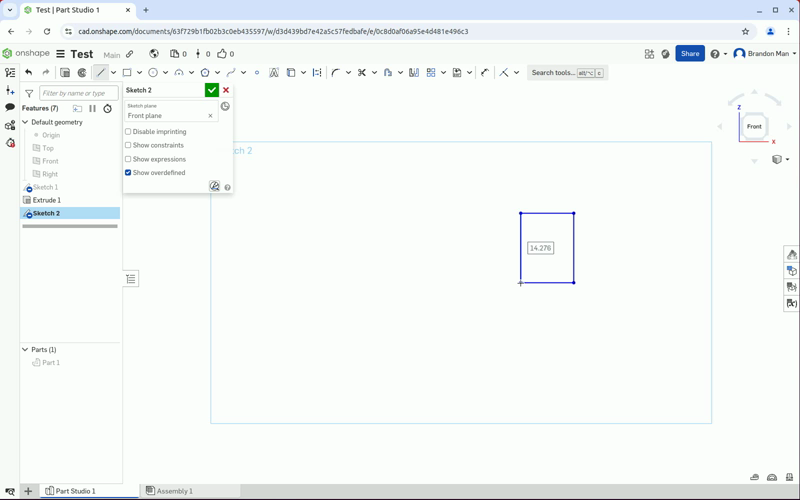
mouse_move(565, 255)
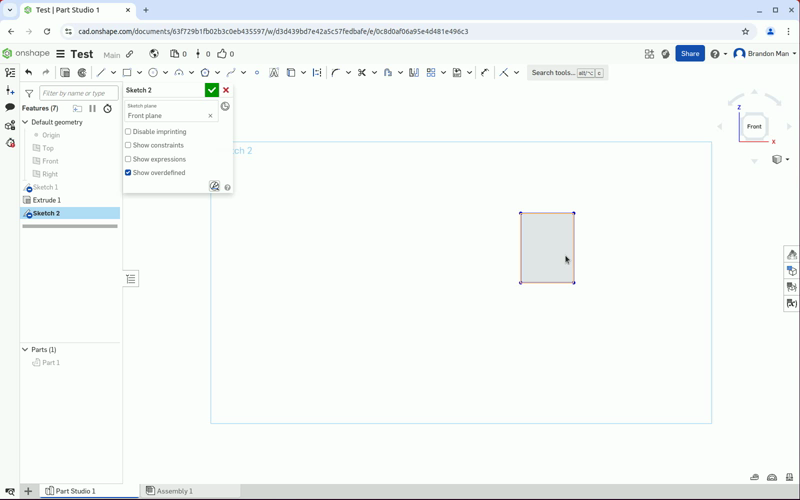
click(565, 255)
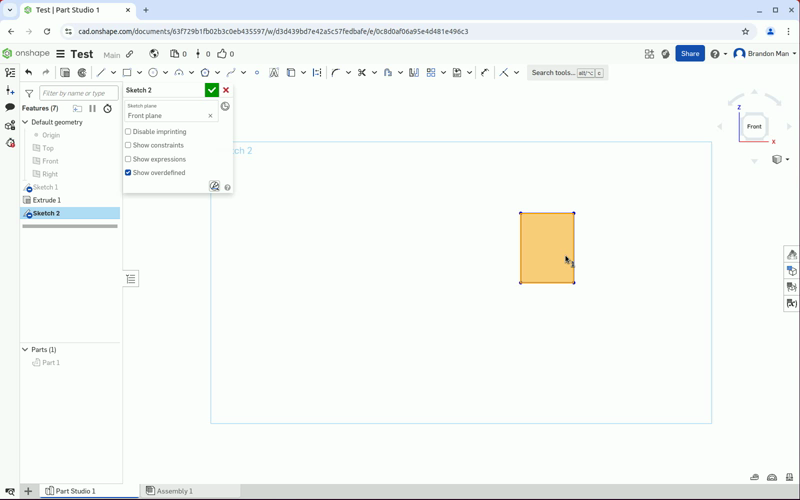
mouse_move(73, 352)
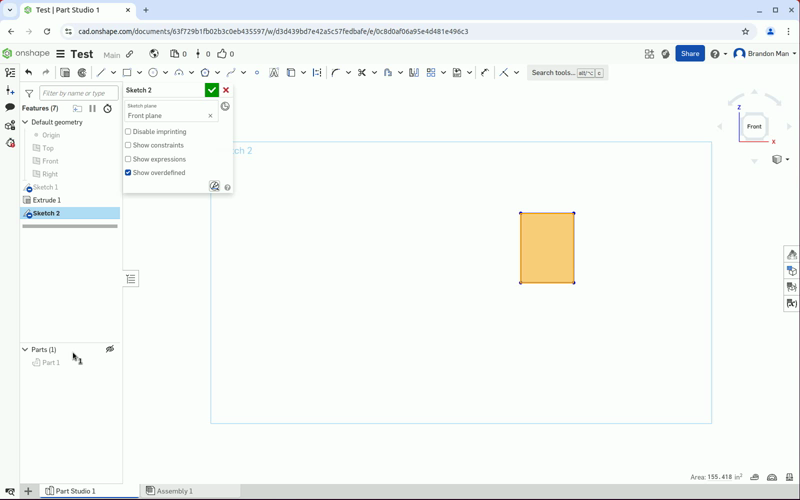
key(shift+y)
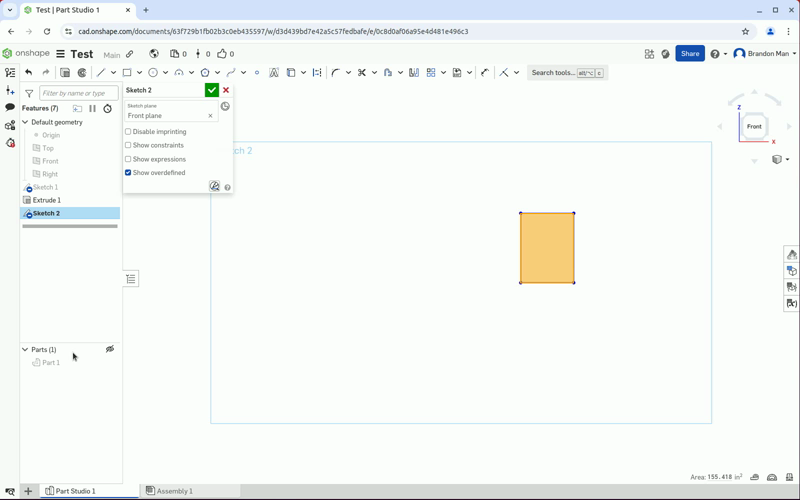
key(shift+e)
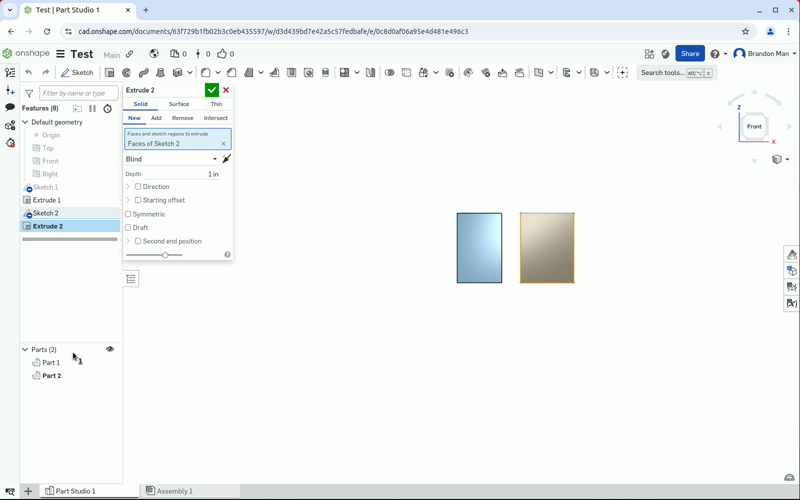
mouse_move(143, 106)
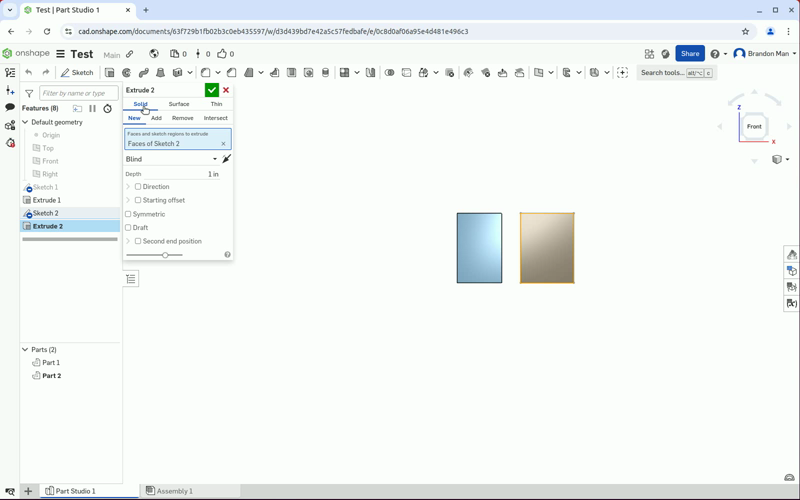
click(143, 106)
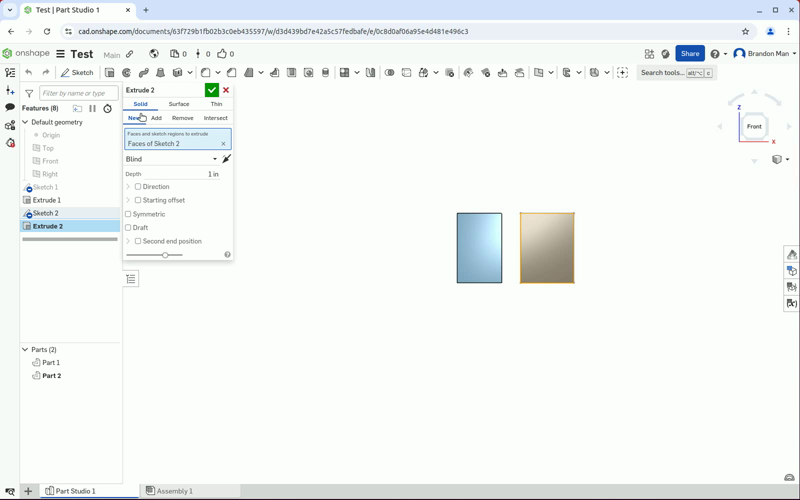
mouse_move(137, 120)
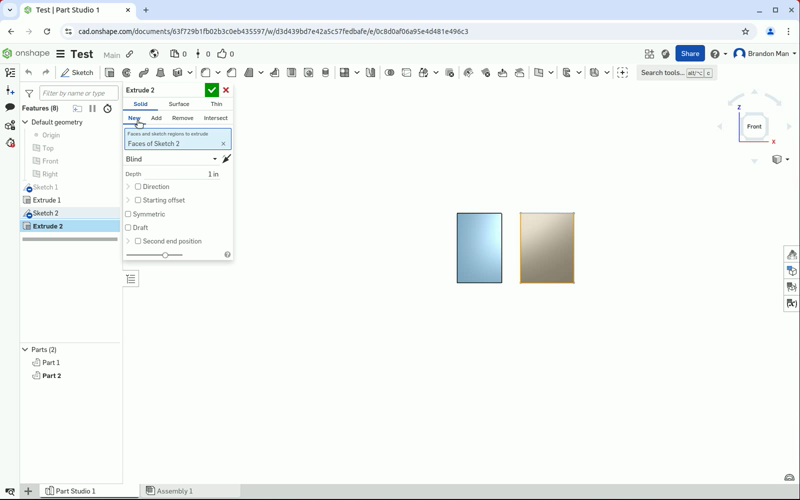
click(137, 120)
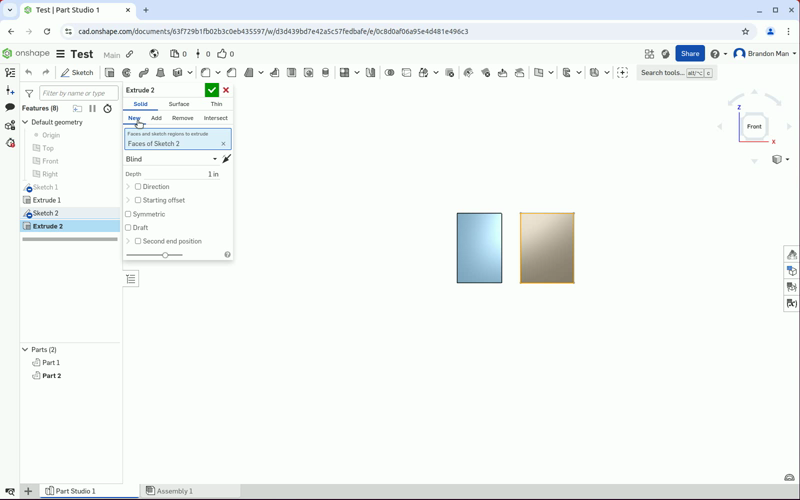
key(tab, 4)
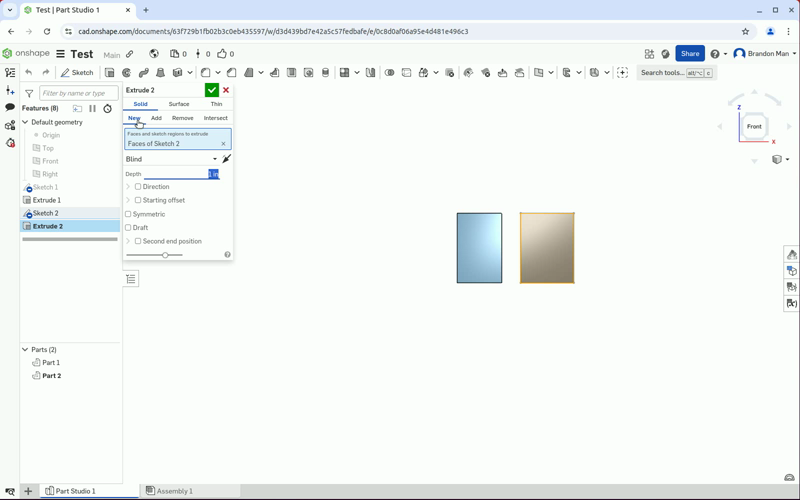
text(-0.241)
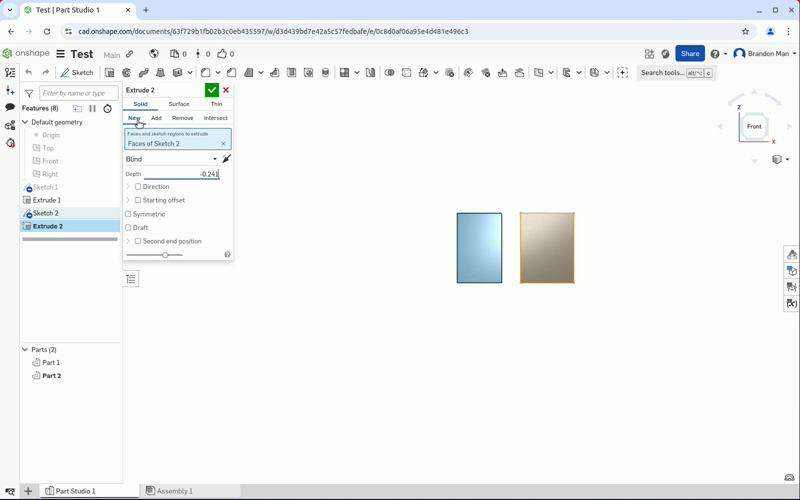
key(enter)
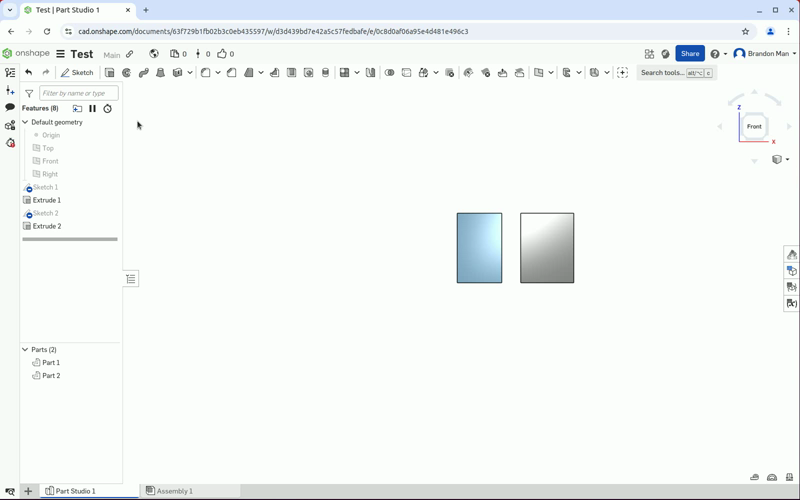
key(shift+h)
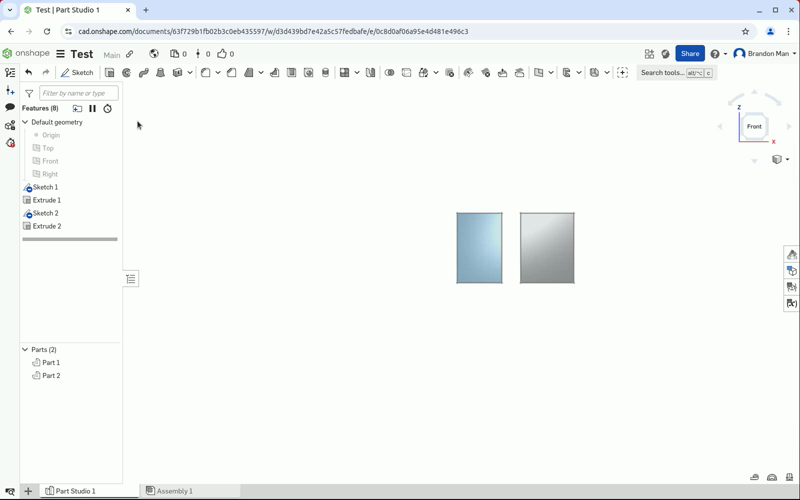
key(shift+h)
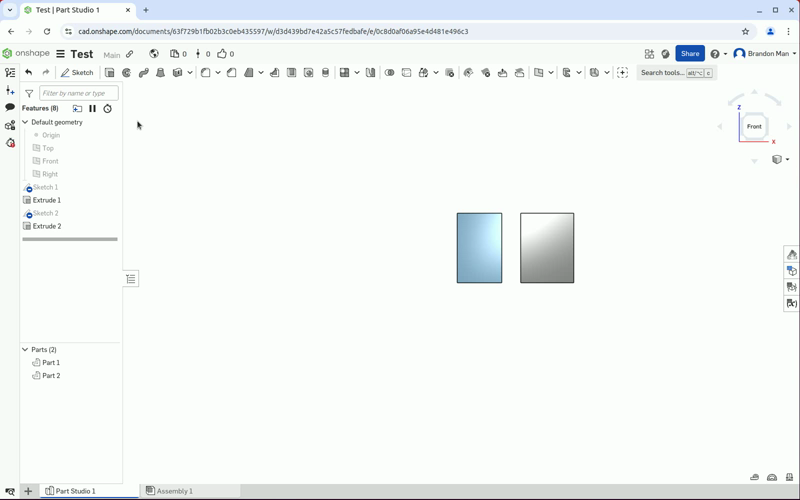
mouse_move(73, 189)
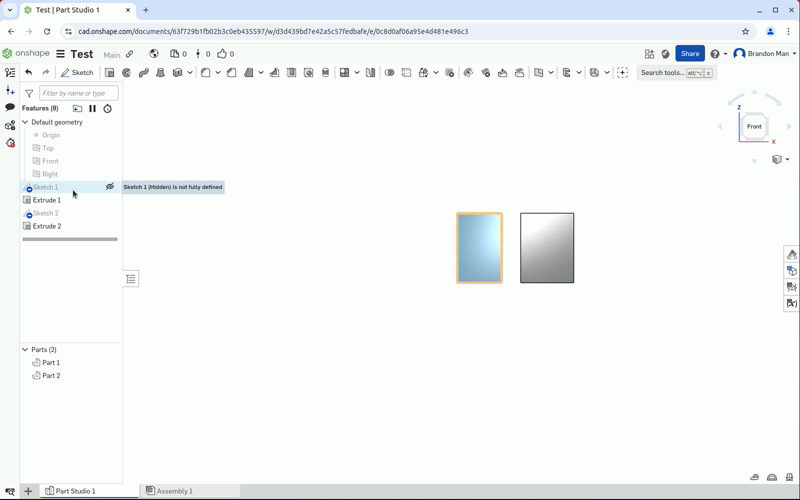
click(73, 189)
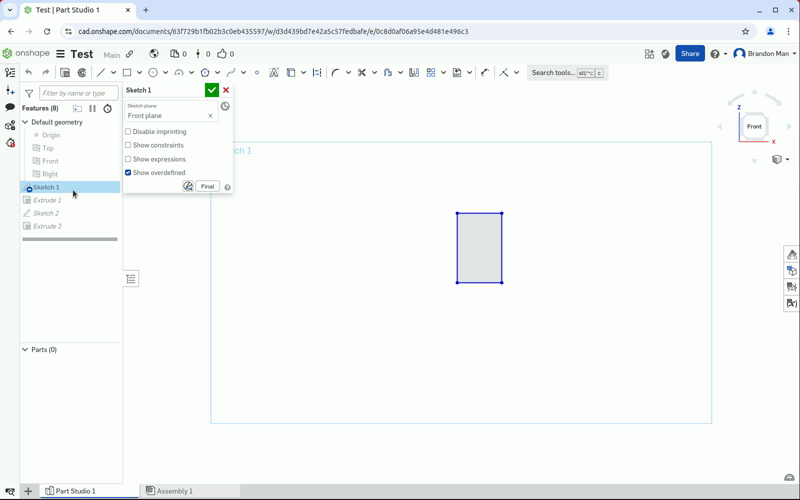
mouse_move(229, 92)
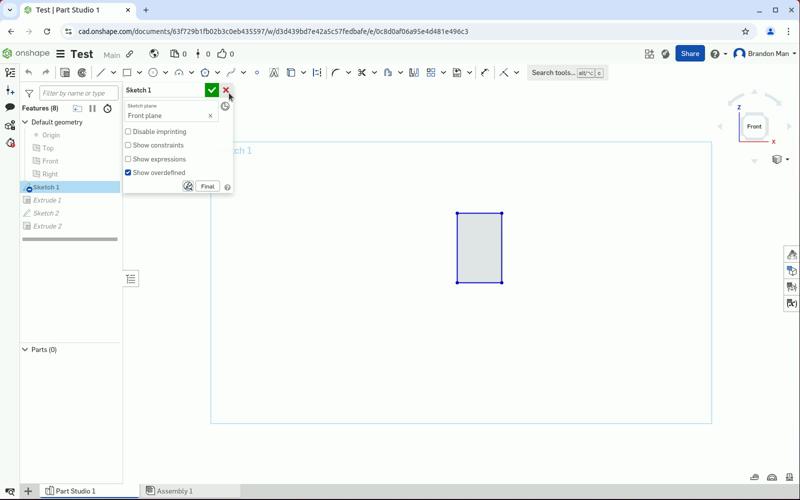
click(229, 92)
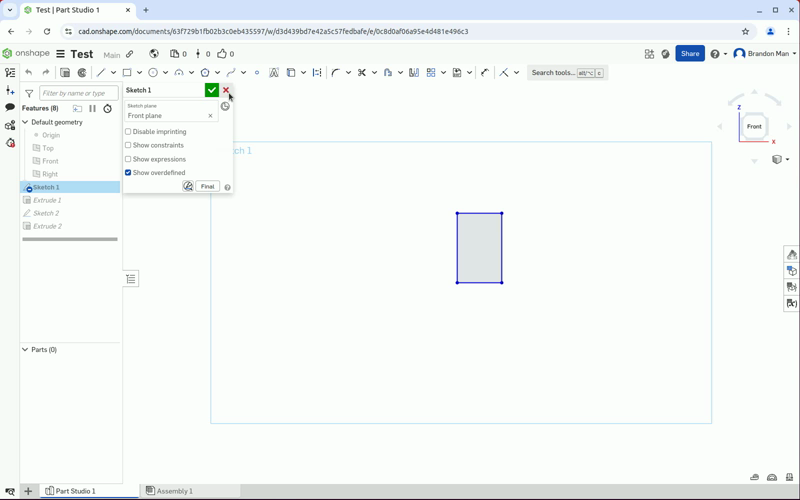
key(shift+s)
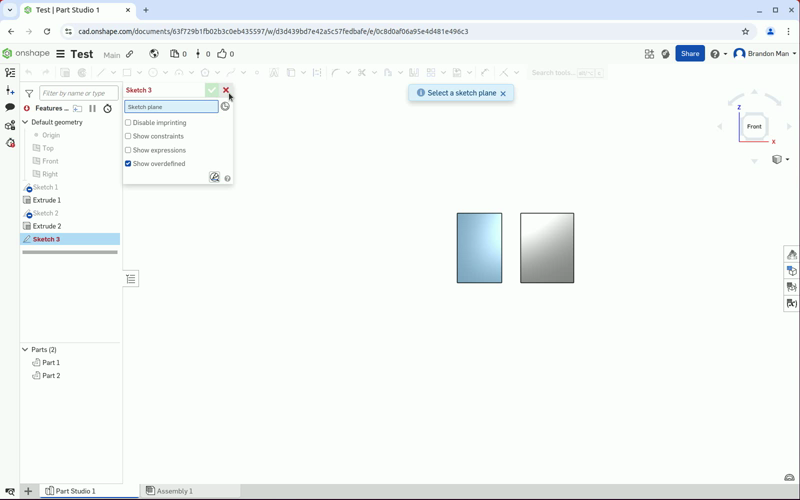
mouse_move(73, 163)
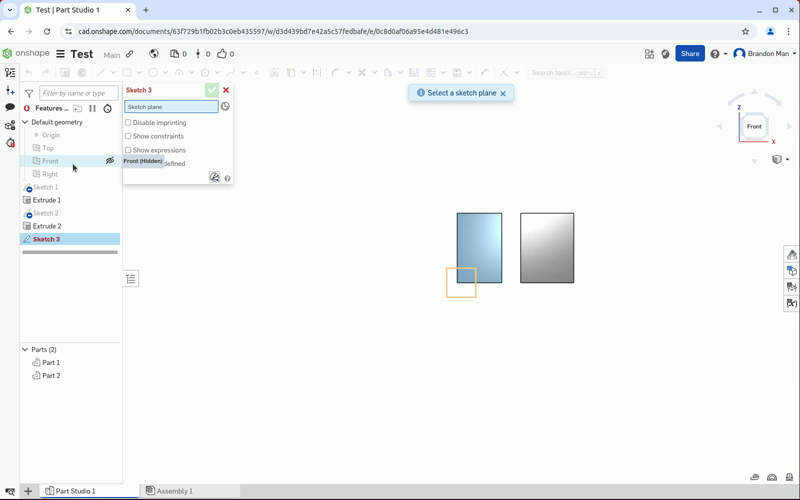
click(73, 163)
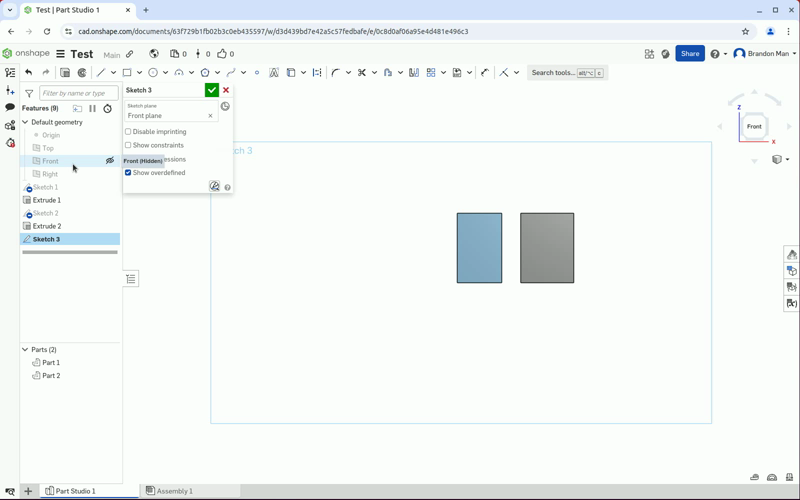
mouse_move(73, 352)
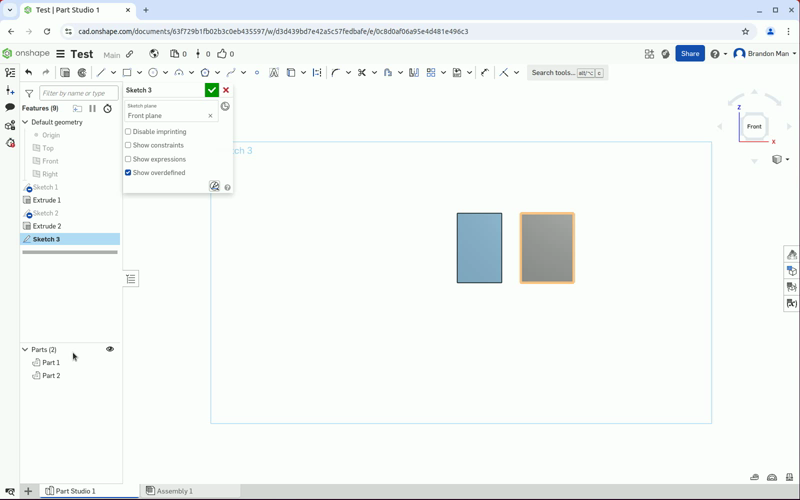
key(y)
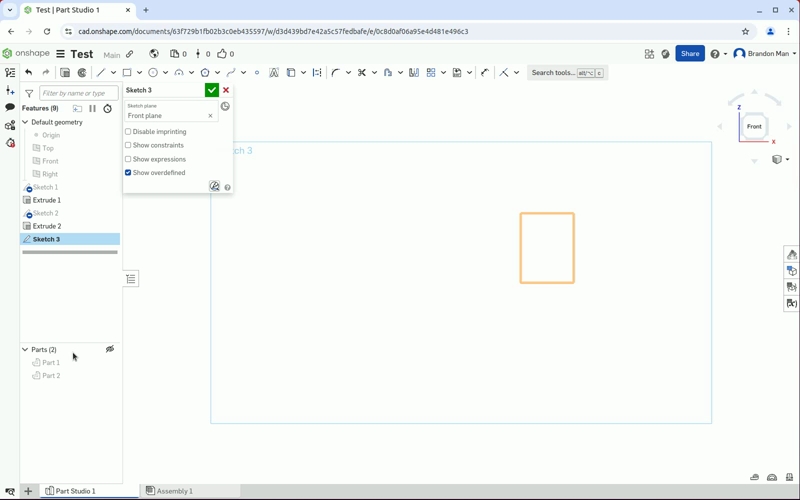
key(l)
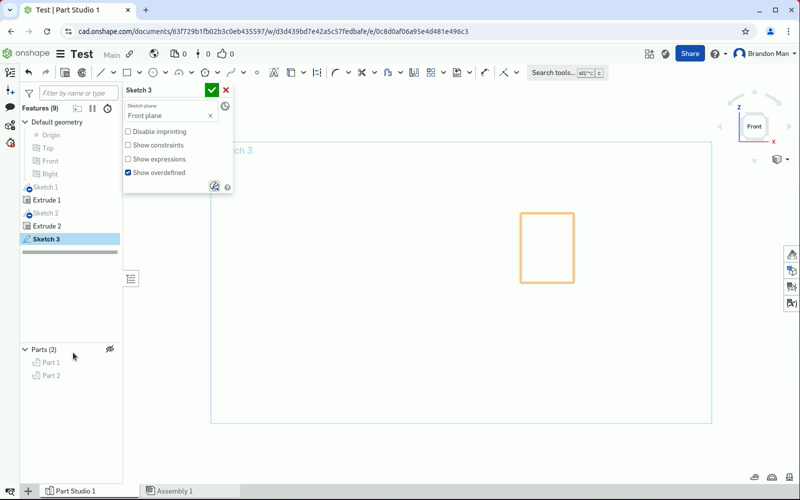
key_down(shift)
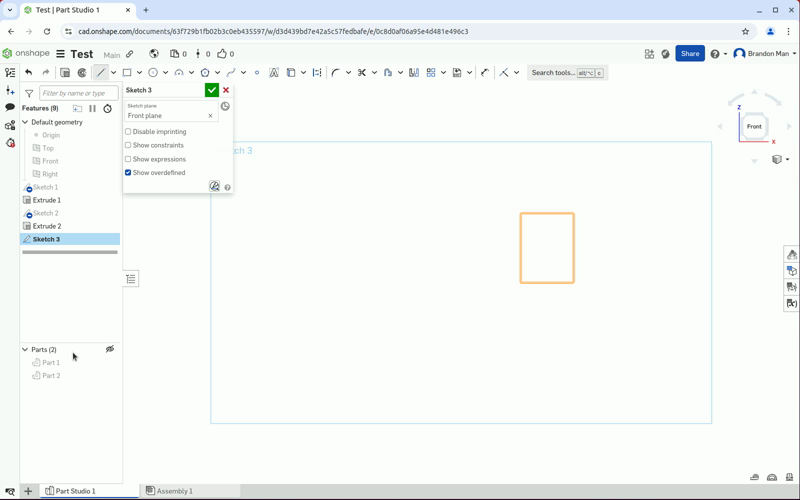
mouse_move(403, 282)
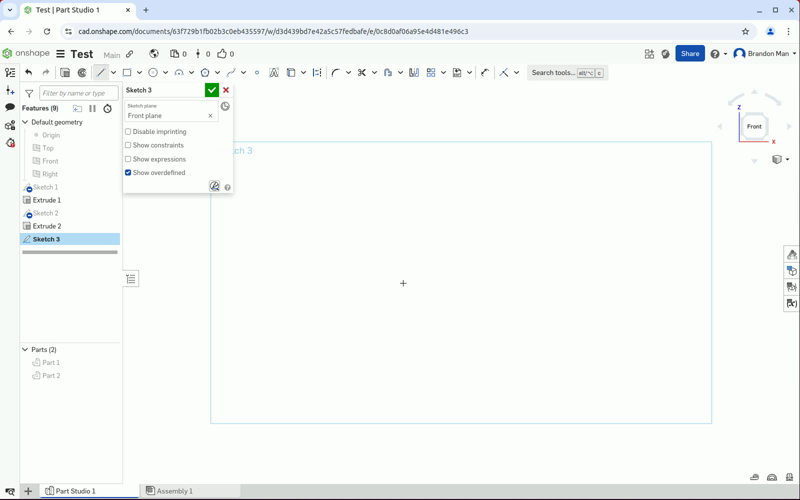
click(403, 282)
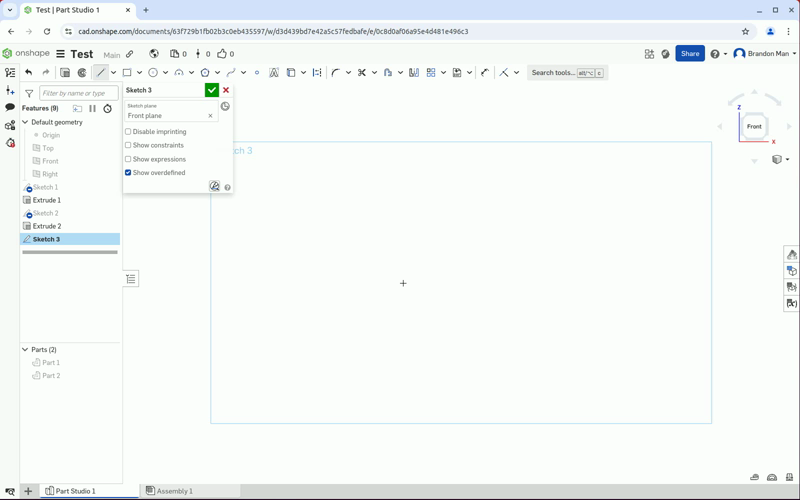
key_up(shift)
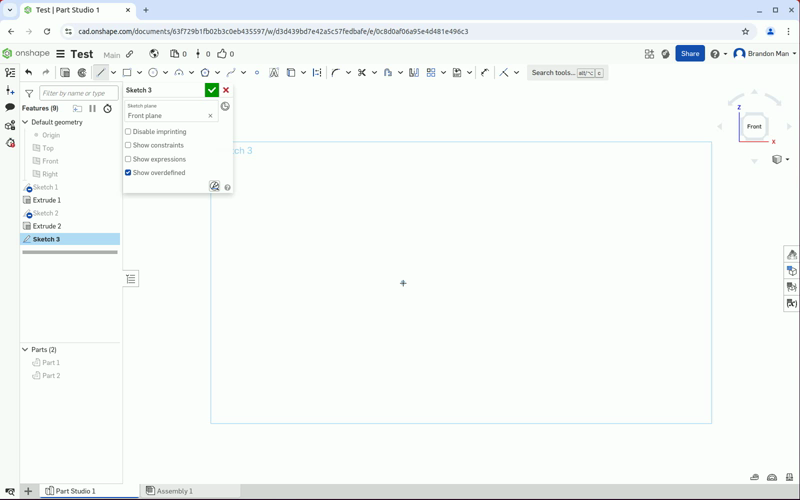
key_down(shift)
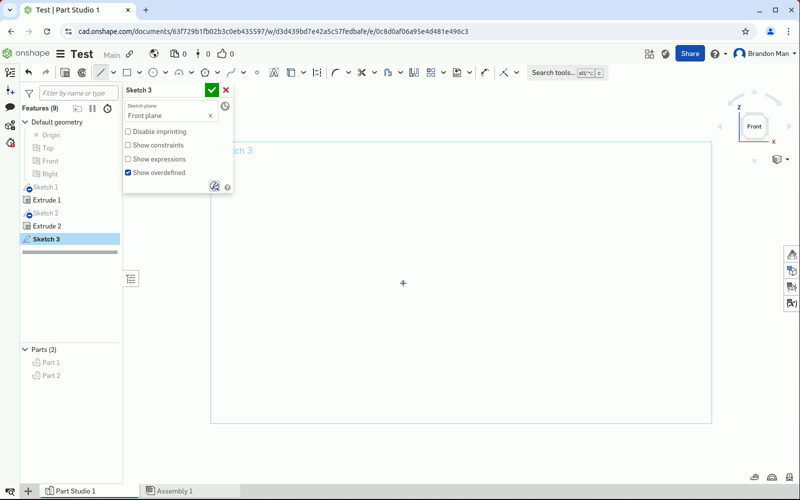
mouse_move(433, 282)
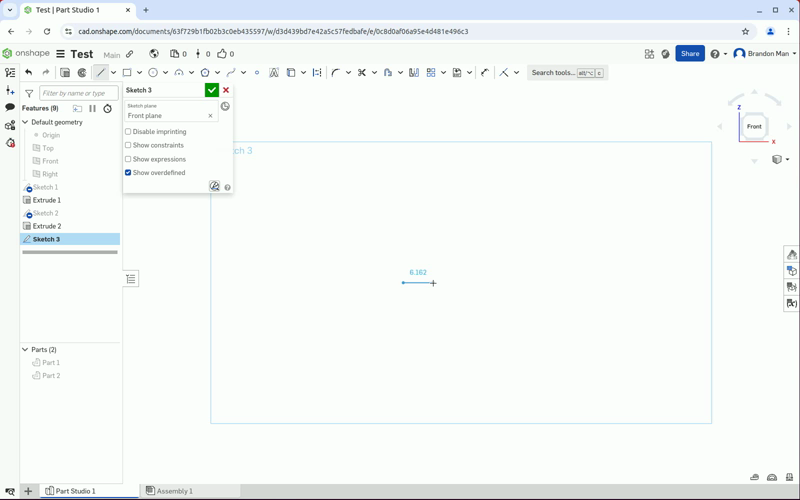
mouse_move(419, 282)
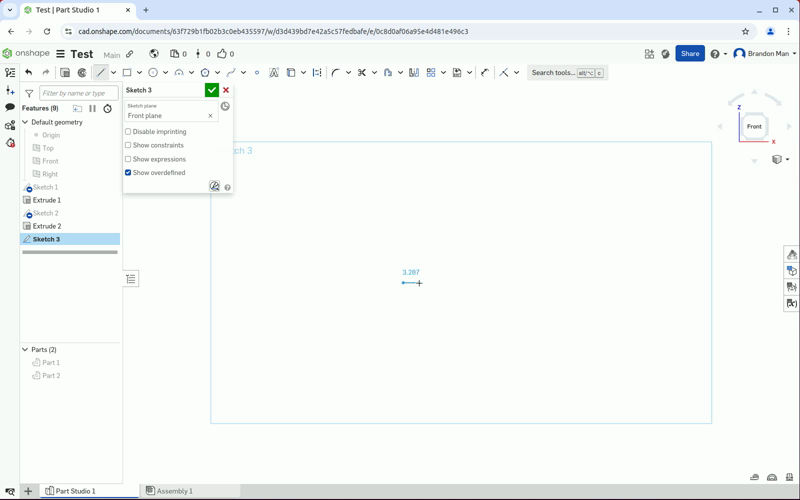
click(419, 282)
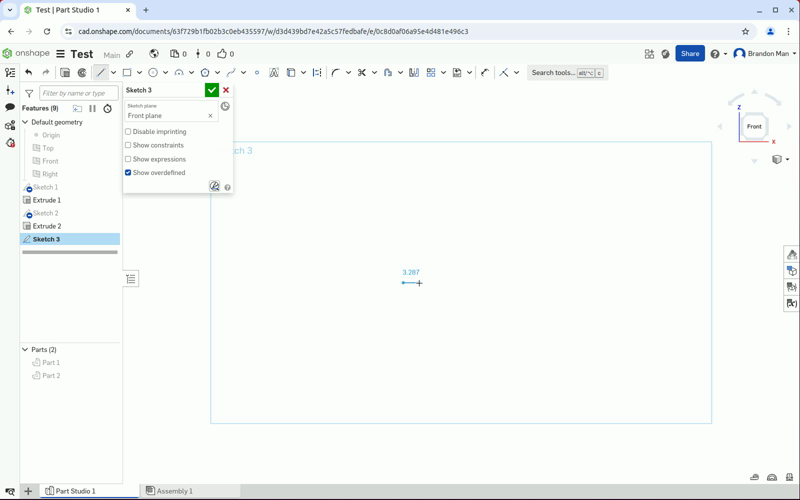
key_up(shift)
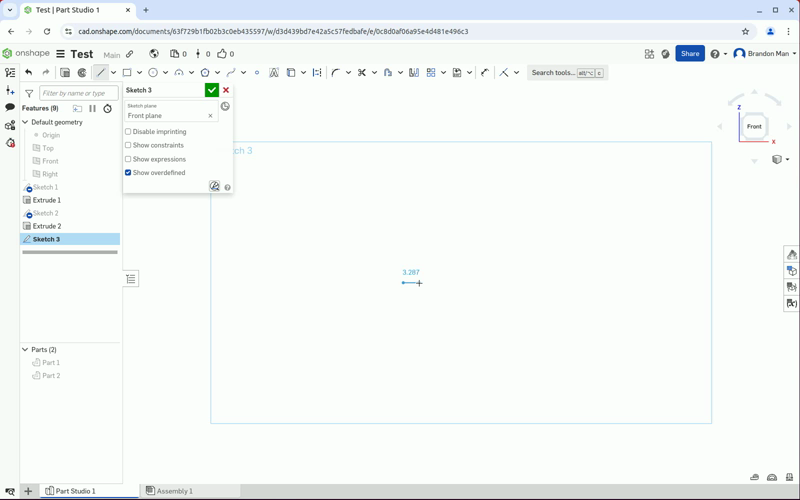
key_down(shift)
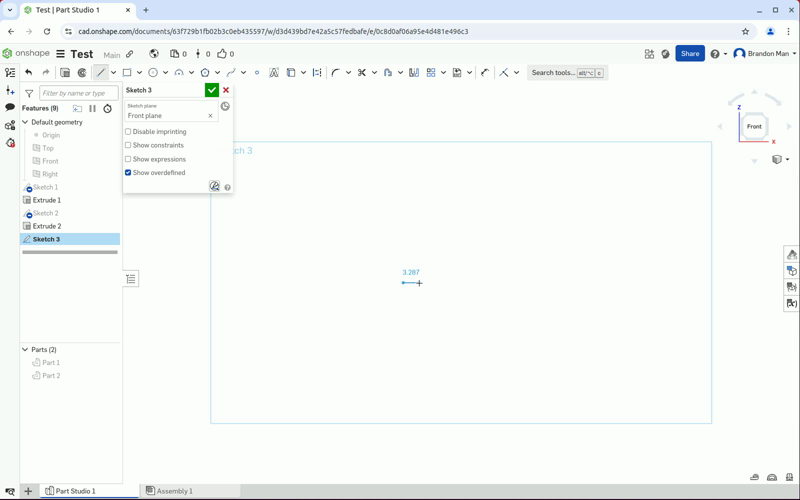
mouse_move(449, 282)
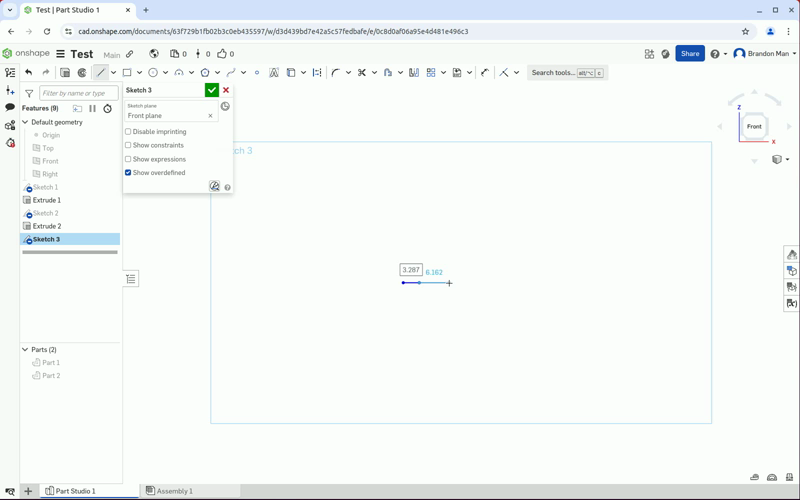
mouse_move(419, 241)
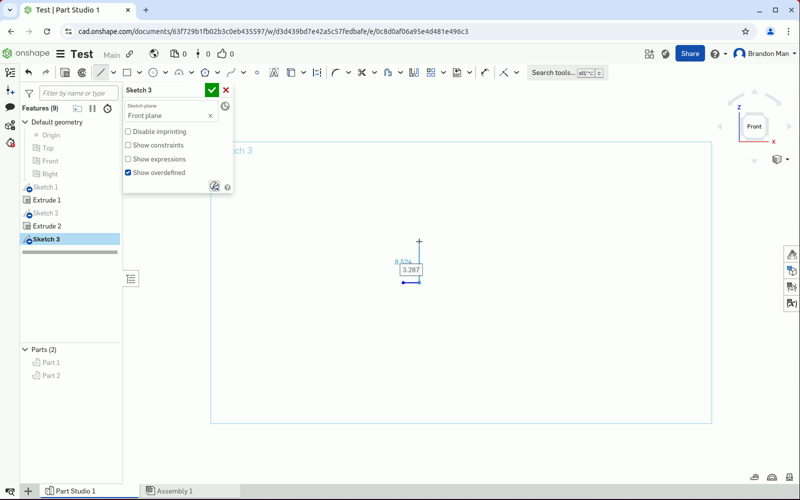
click(419, 241)
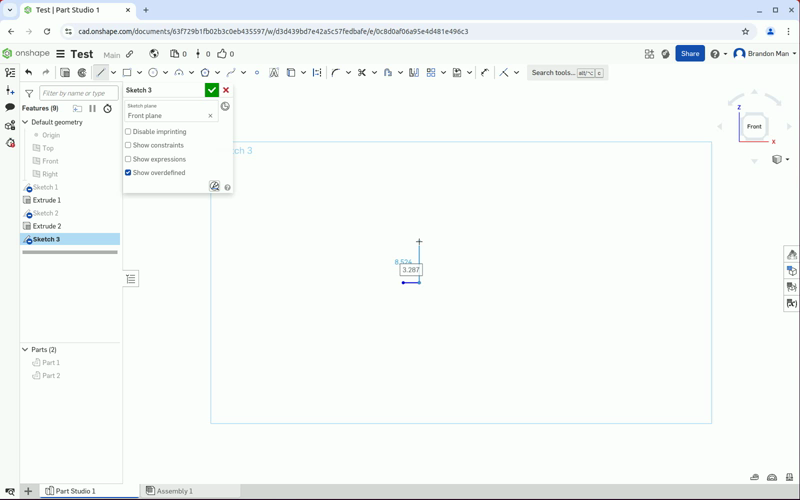
key_up(shift)
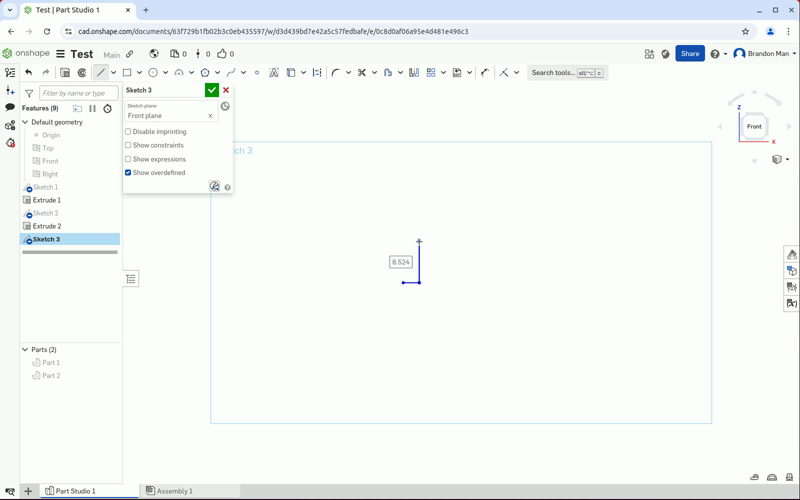
key_down(shift)
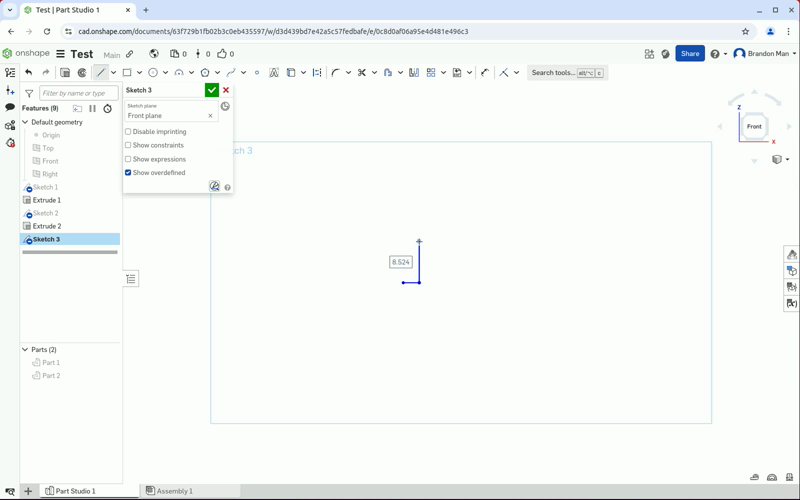
mouse_move(449, 241)
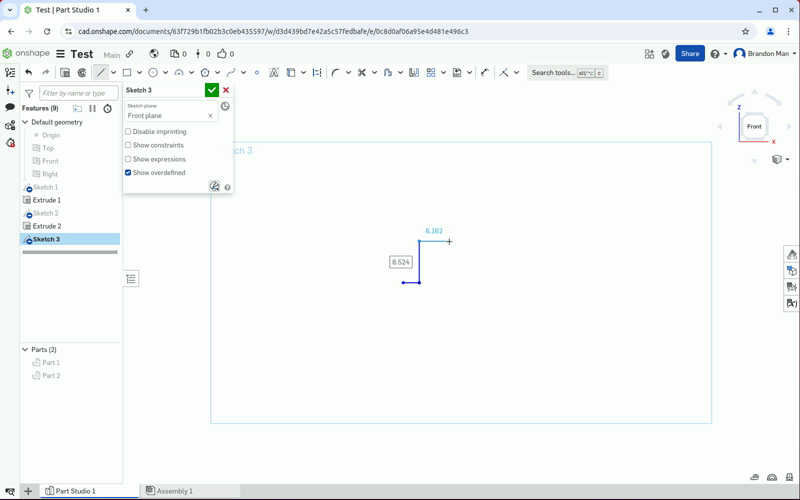
mouse_move(403, 241)
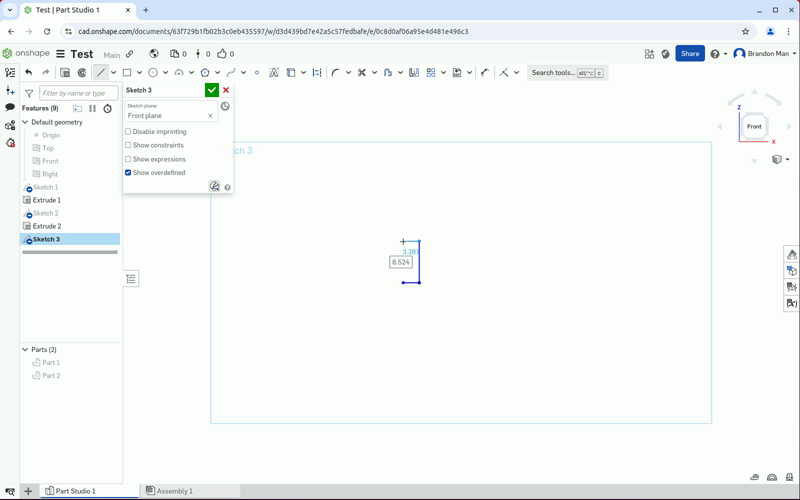
click(403, 241)
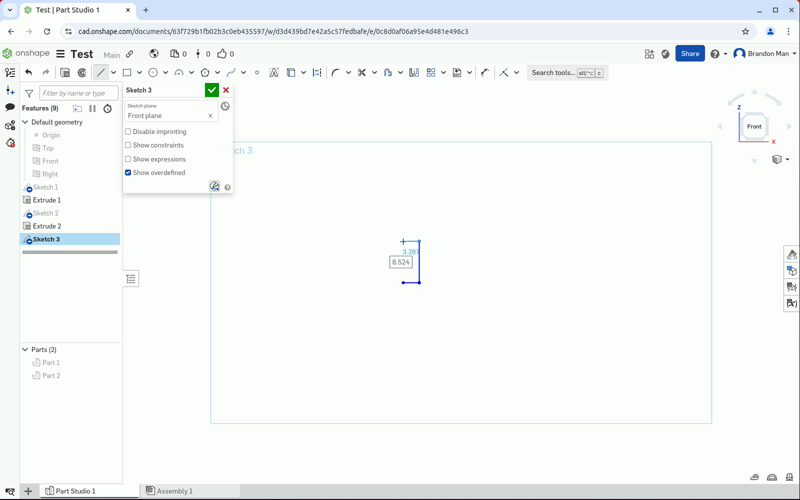
key_up(shift)
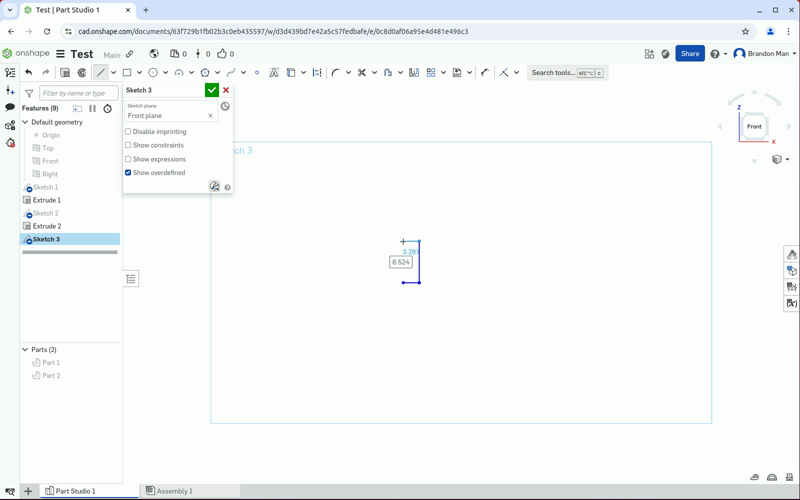
mouse_move(433, 241)
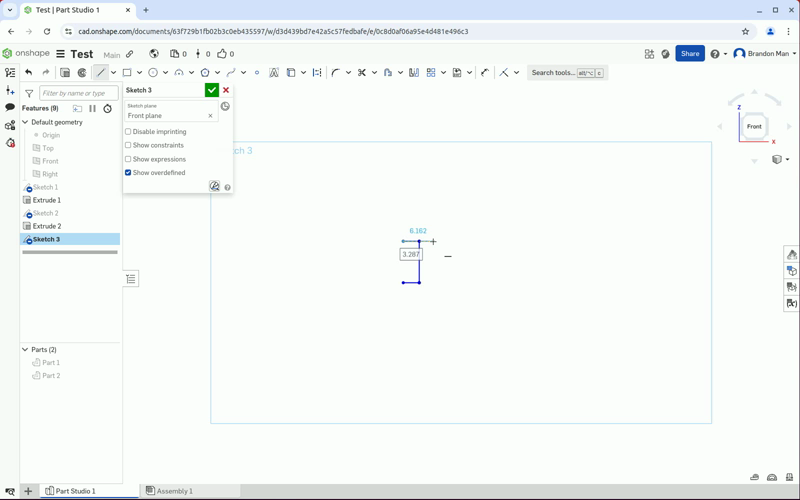
key_down(shift)
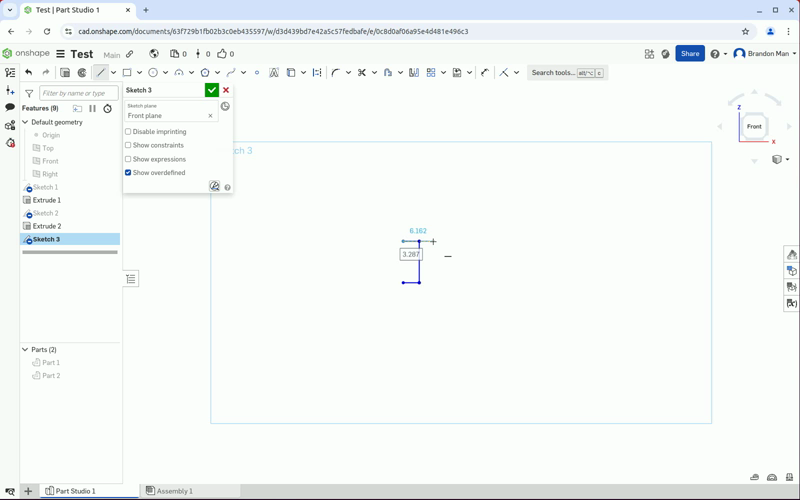
mouse_move(403, 282)
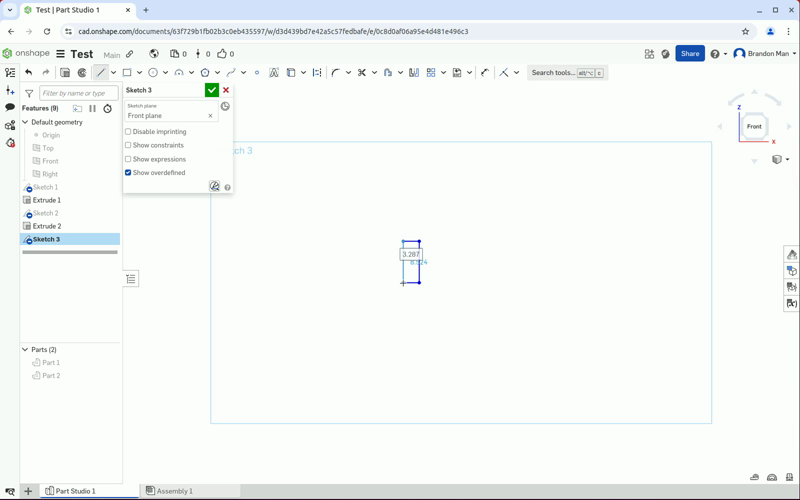
key_up(shift)
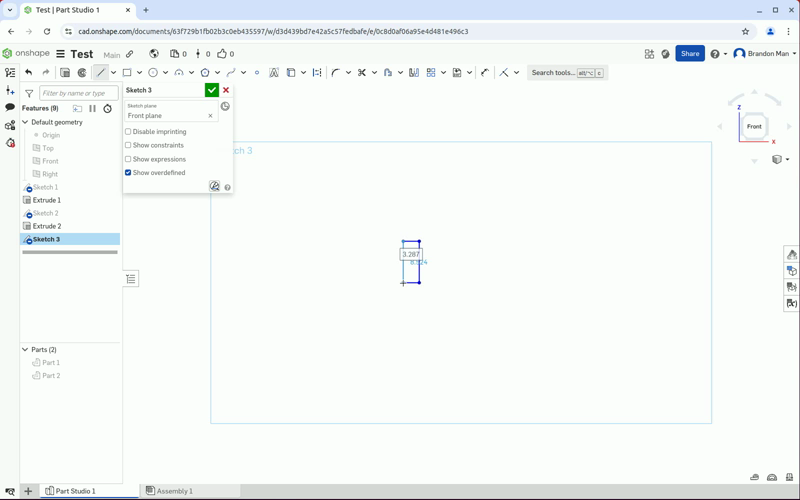
click(403, 282)
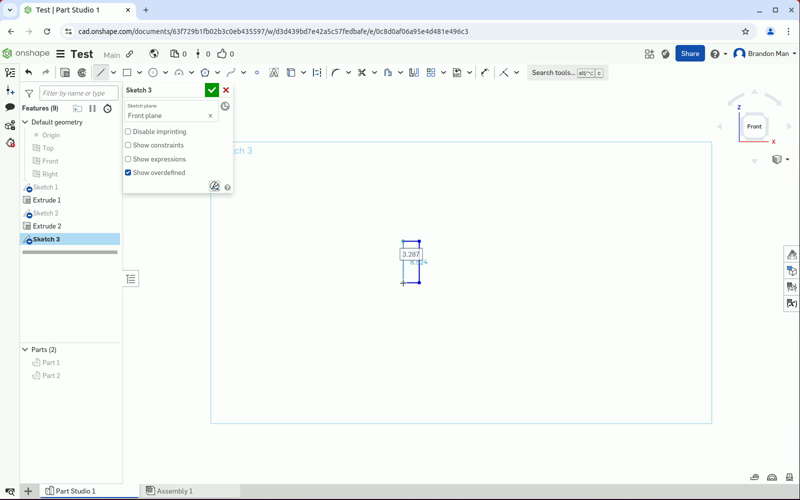
key(esc)
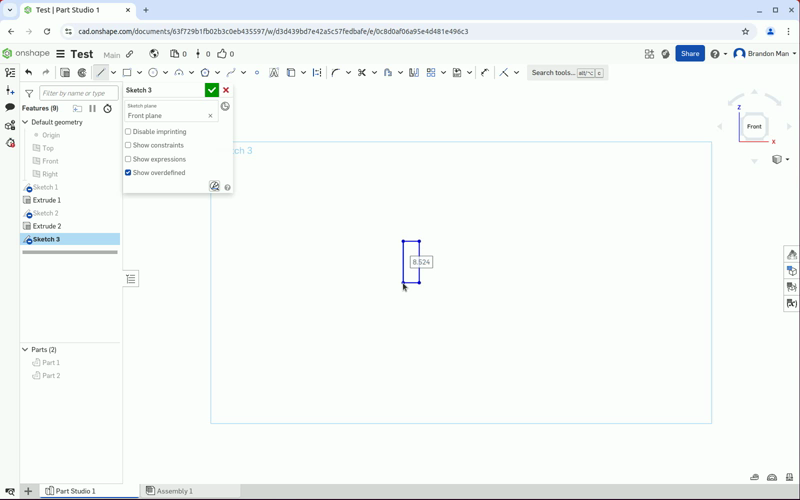
mouse_move(411, 242)
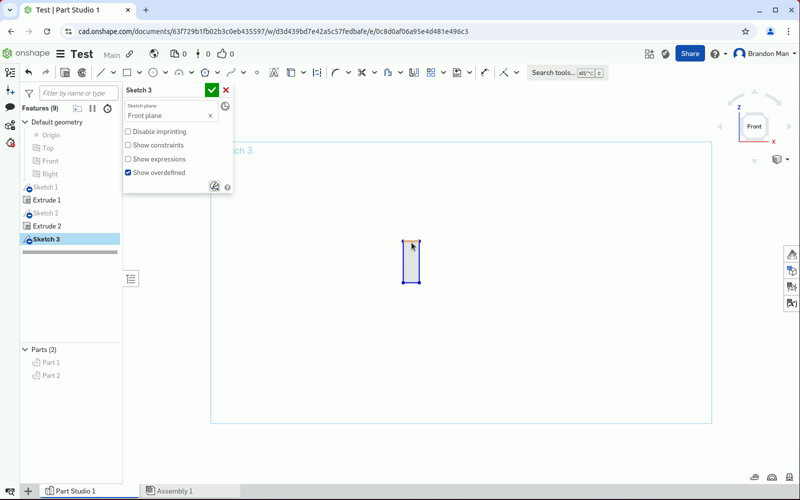
scroll(6)
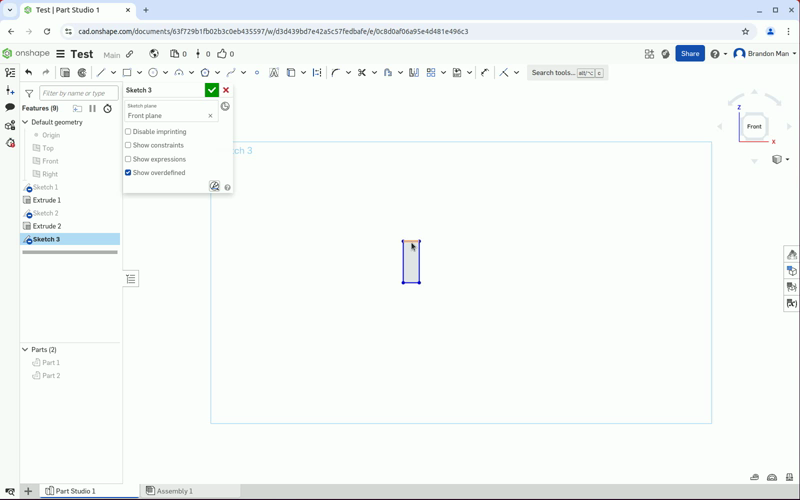
scroll(6)
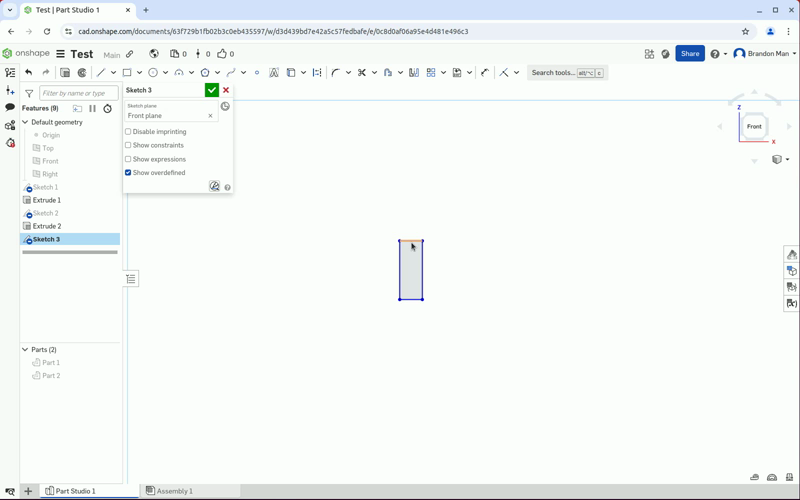
scroll(6)
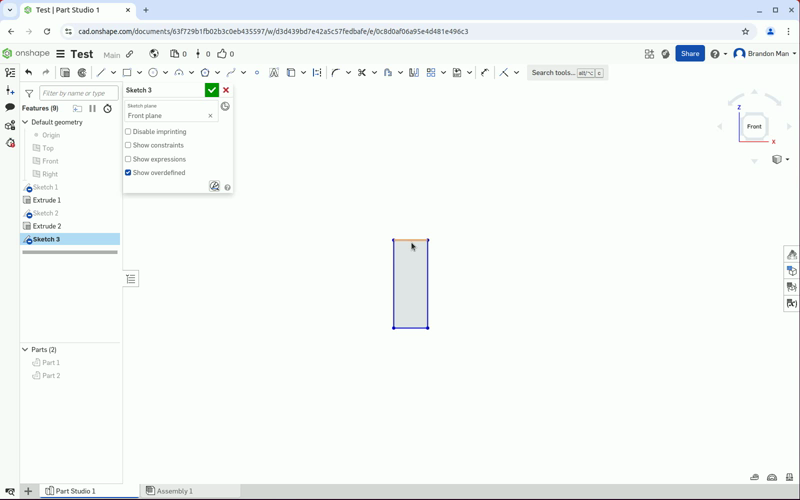
scroll(6)
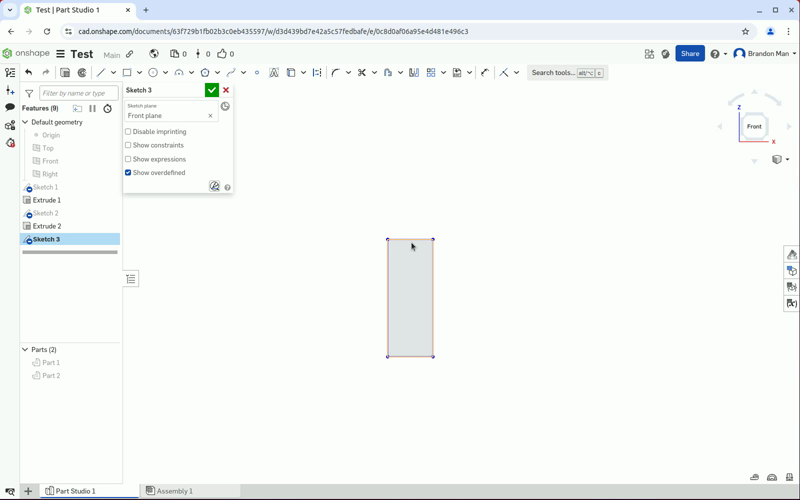
scroll(6)
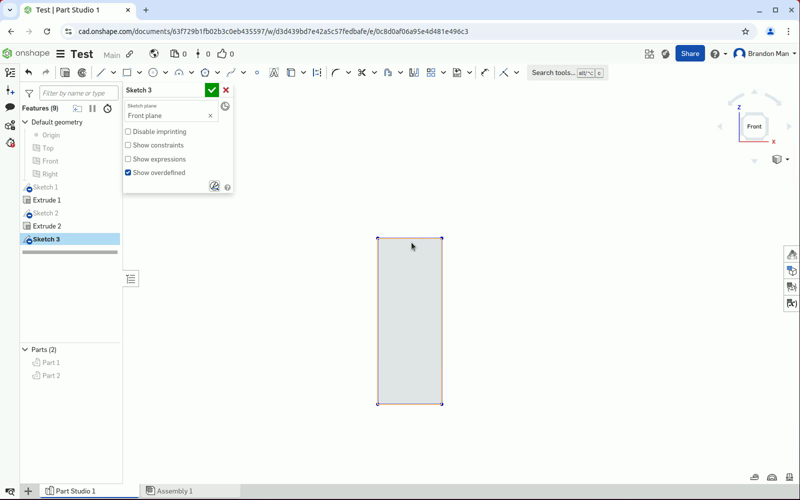
scroll(6)
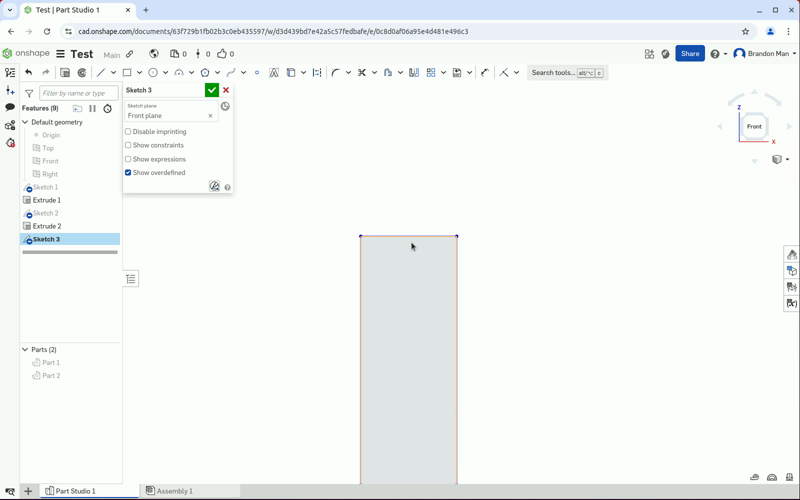
scroll(6)
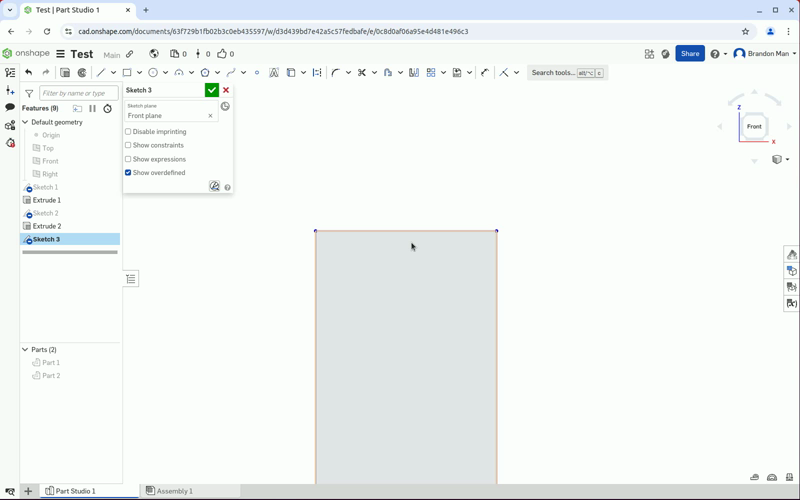
click(411, 242)
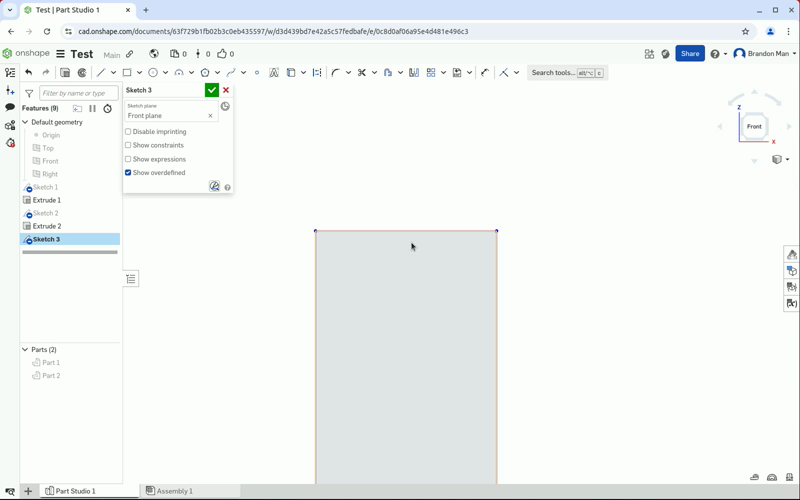
scroll(-6)
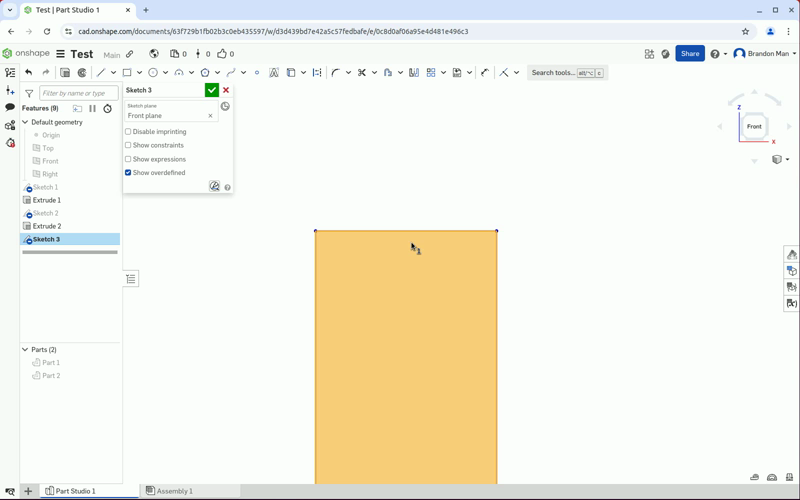
scroll(-6)
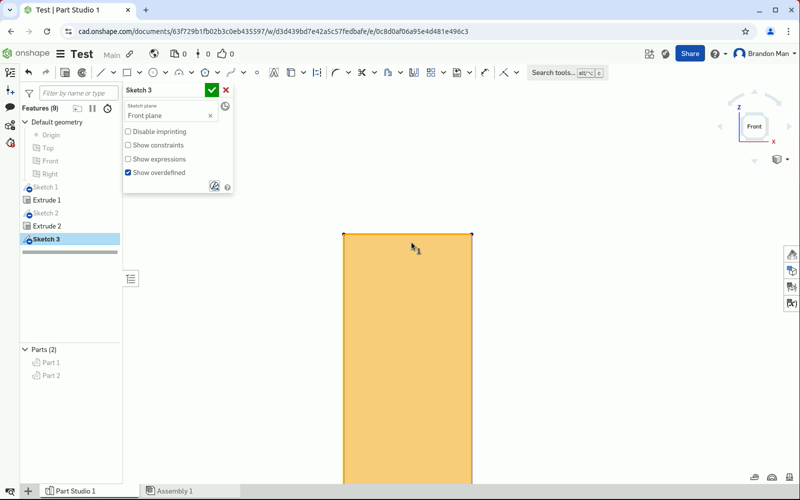
scroll(-6)
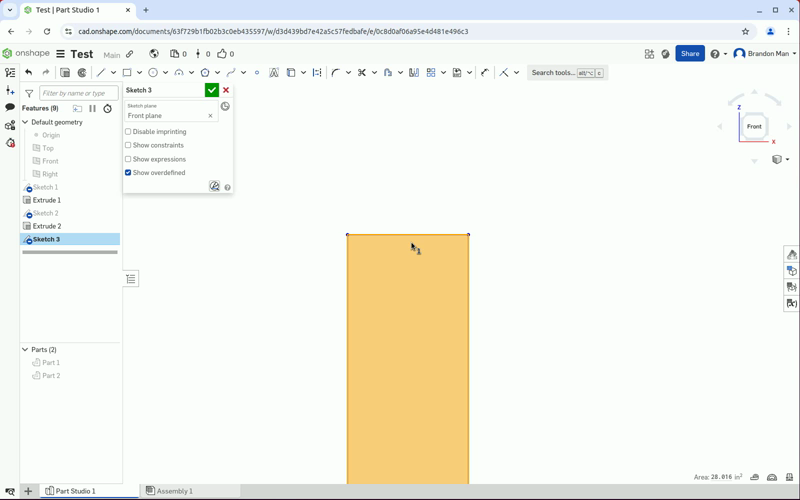
scroll(-6)
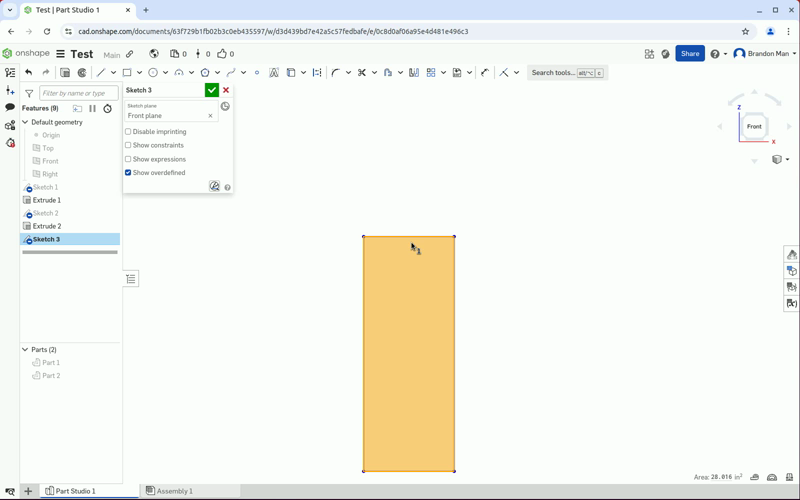
scroll(-6)
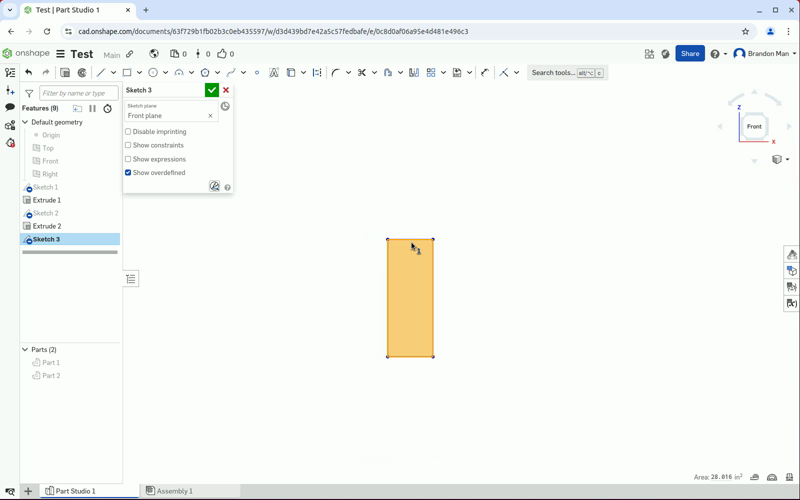
scroll(-6)
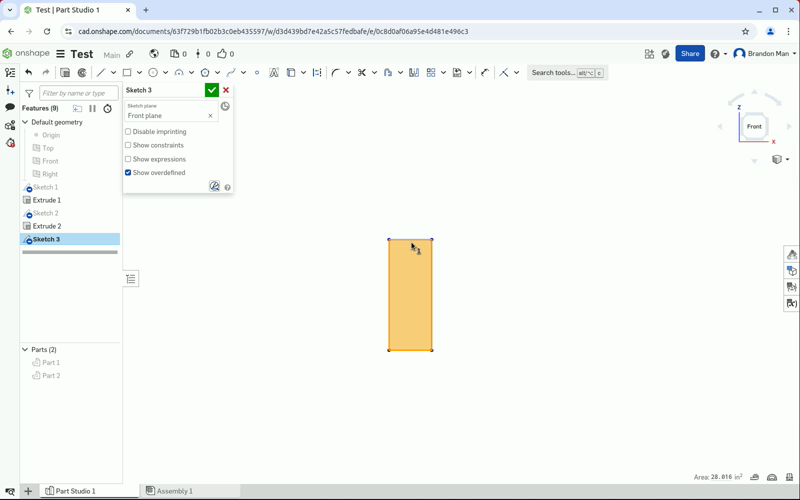
scroll(-6)
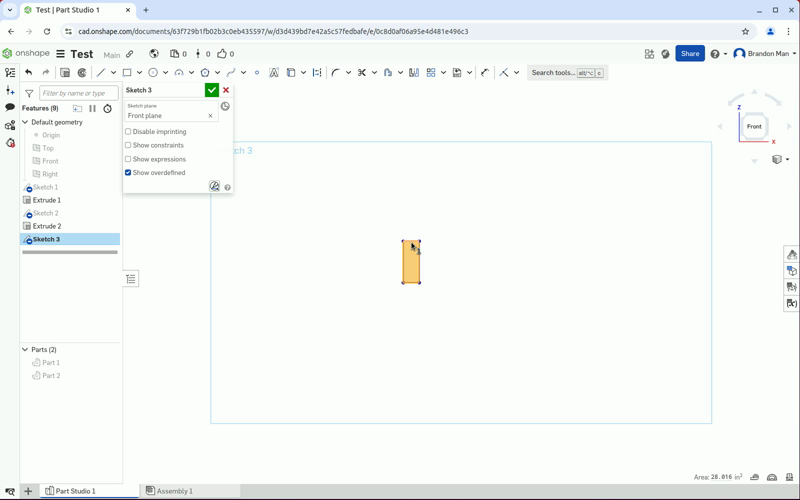
mouse_move(73, 352)
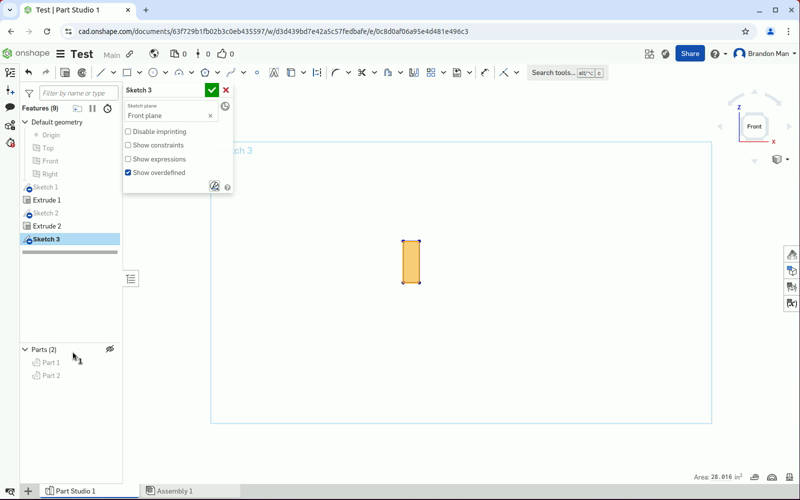
key(shift+y)
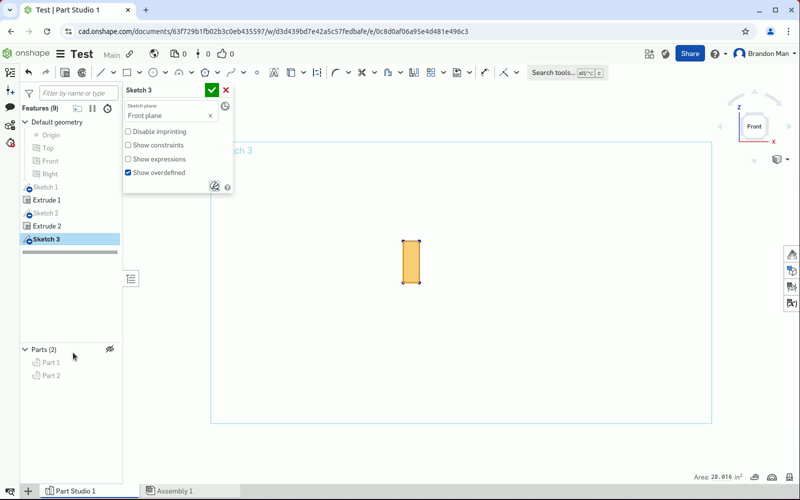
key(shift+e)
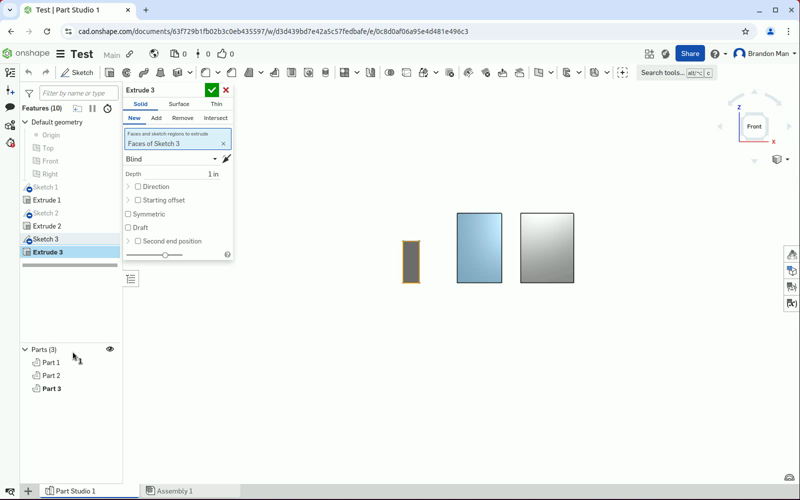
mouse_move(143, 106)
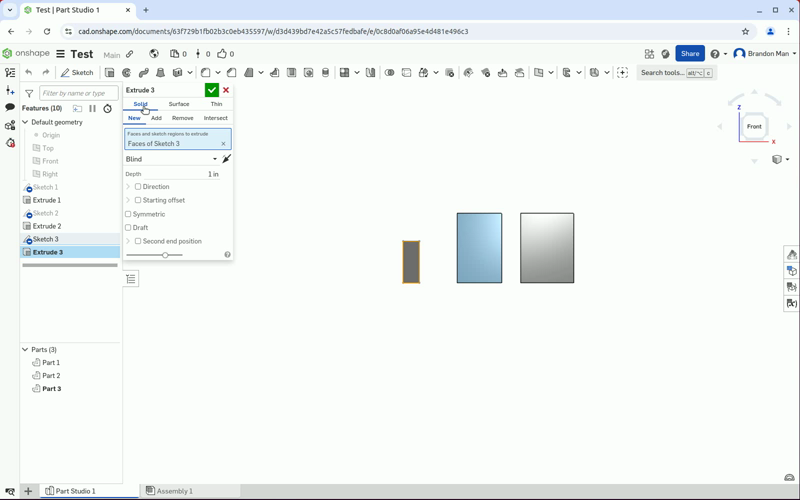
click(143, 106)
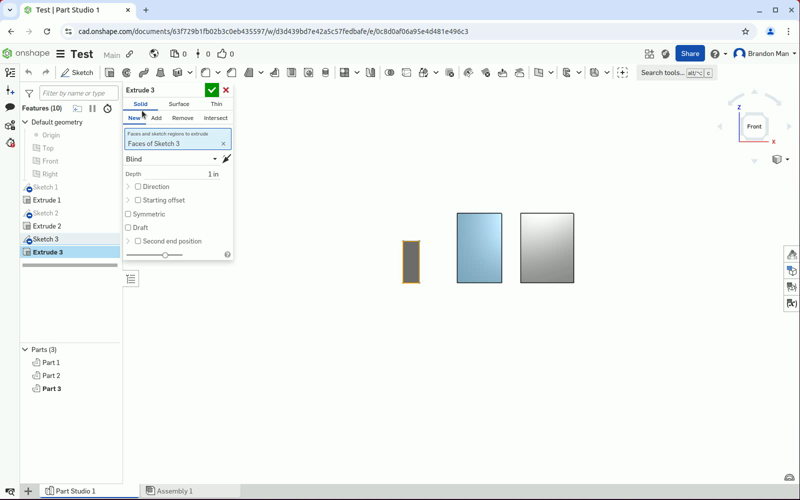
mouse_move(137, 120)
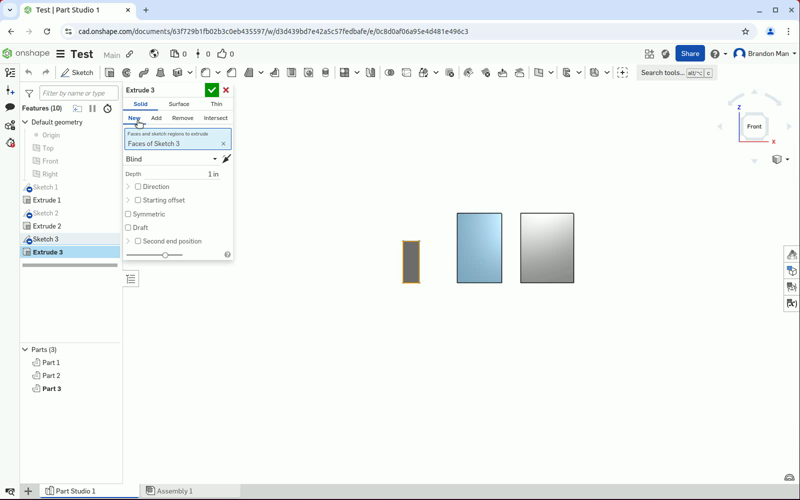
click(137, 120)
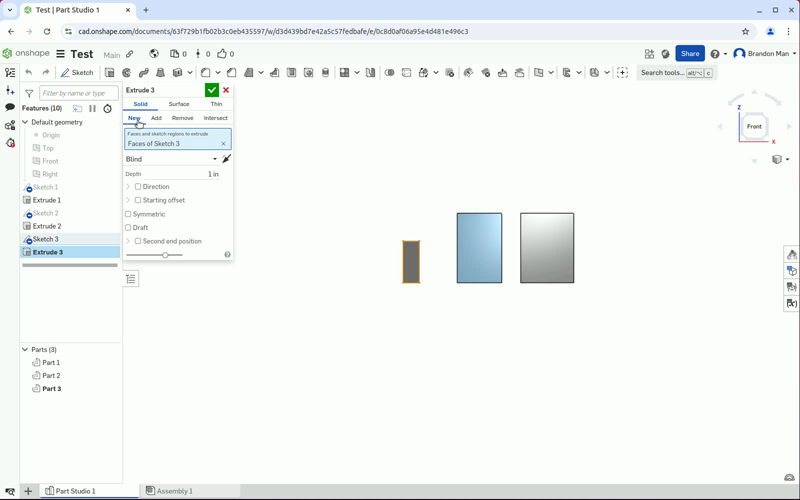
key(tab, 4)
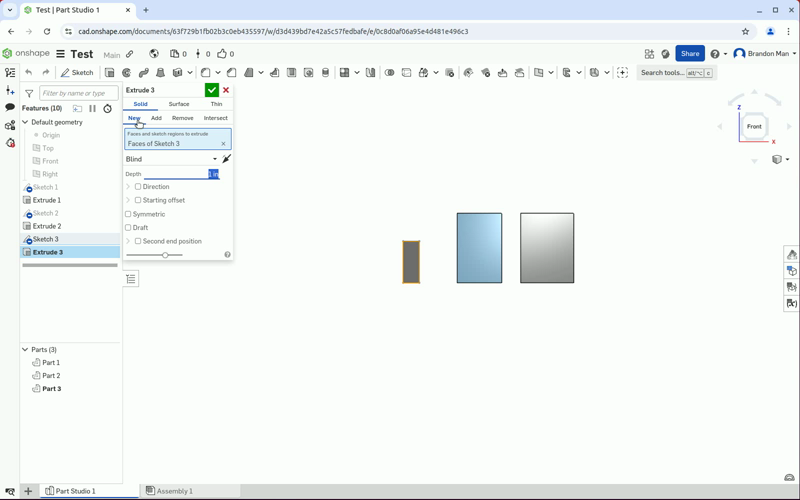
text(-0.241)
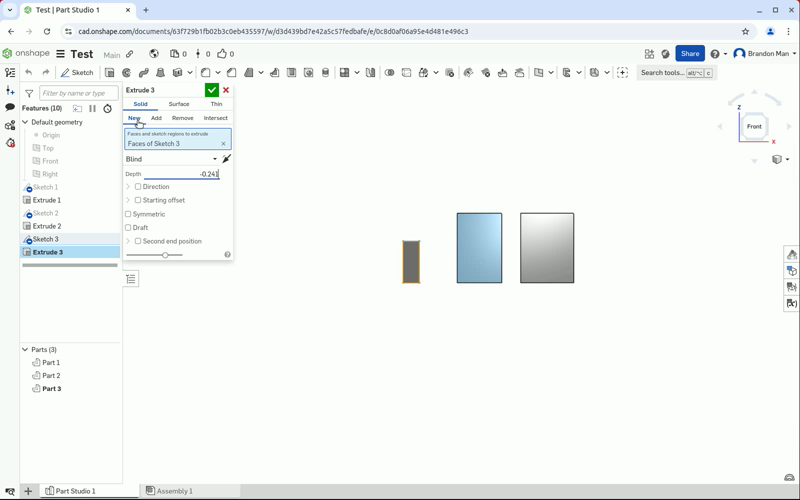
key(enter)
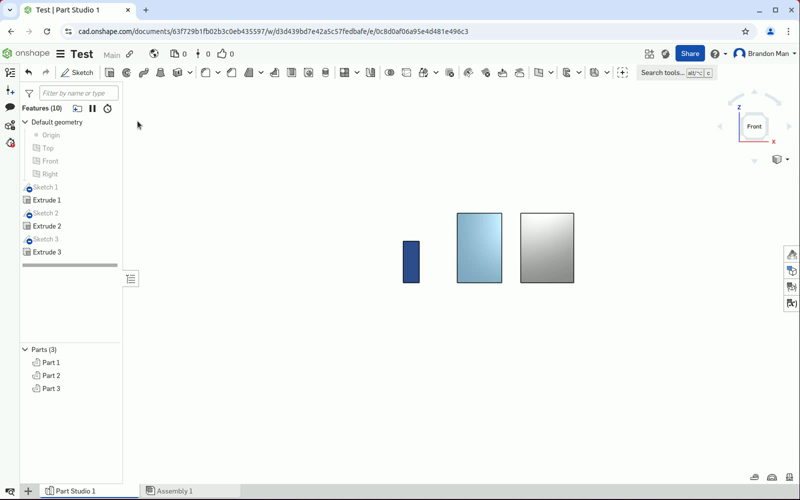
key(shift+h)
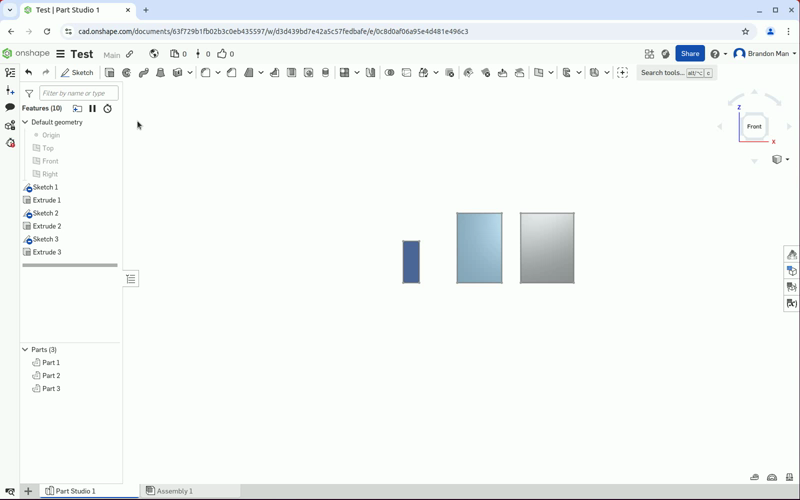
key(shift+h)
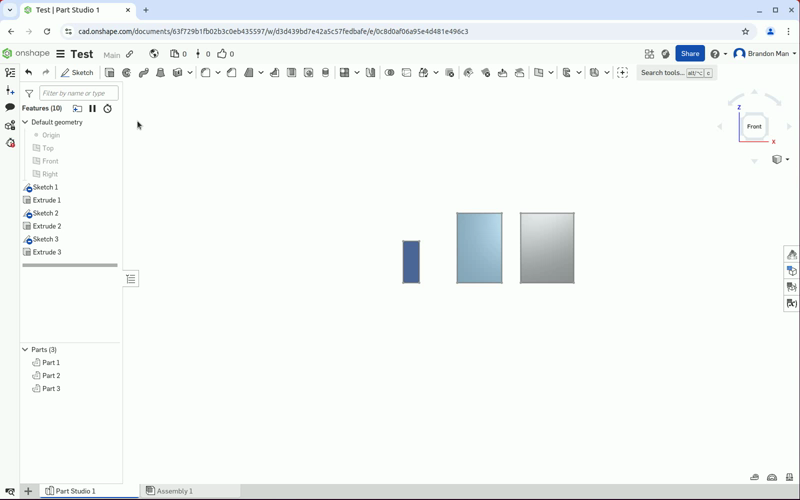
key(shift+7)
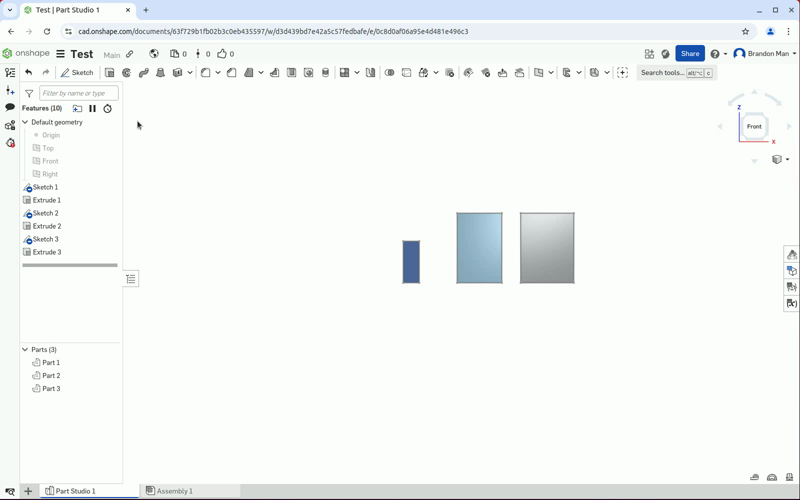
key(left, 2)
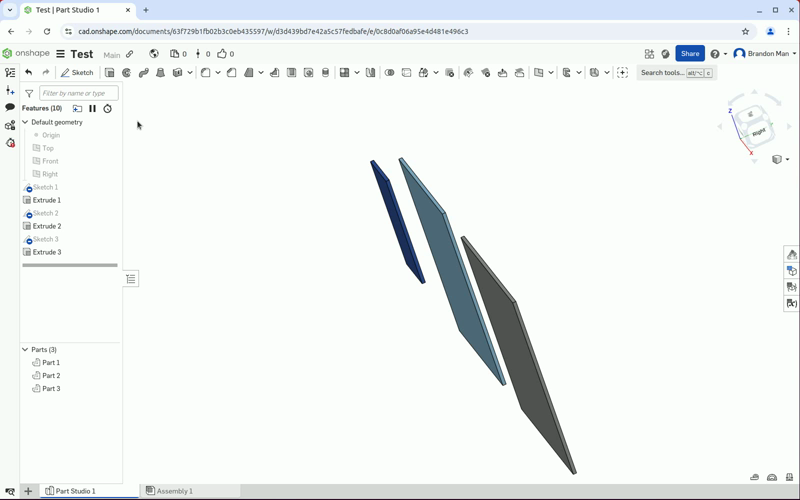
key(down, 2)
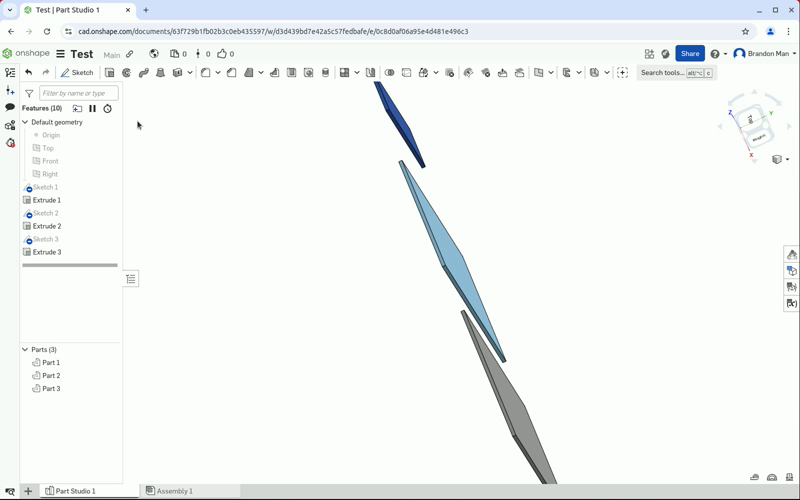
key(up, 2)
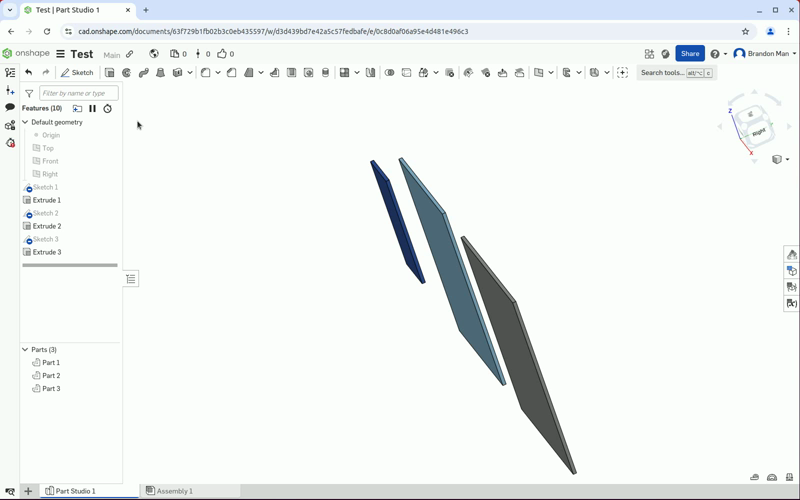
key(right, 2)
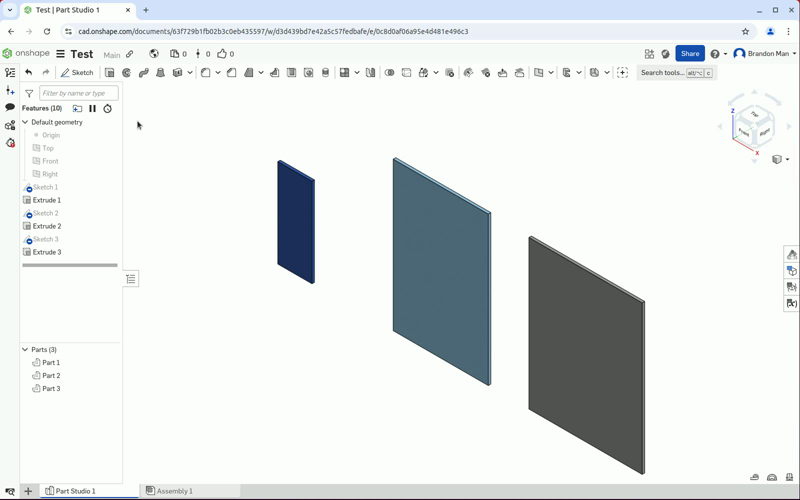
mouse_move(73, 189)
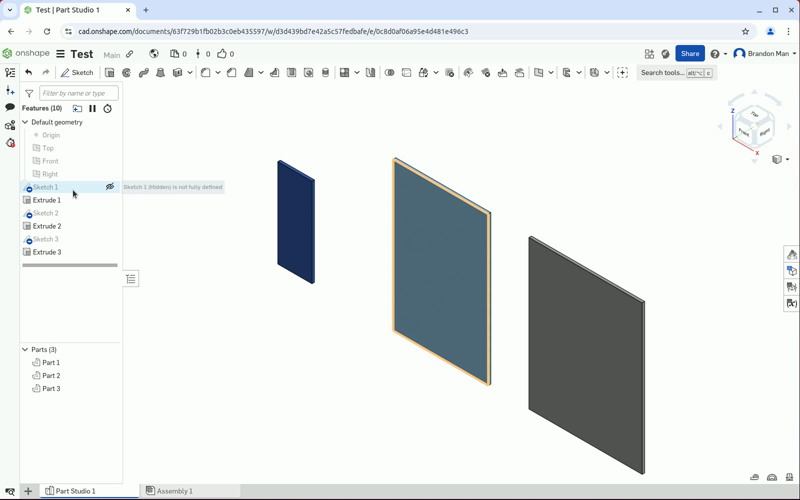
click(73, 189)